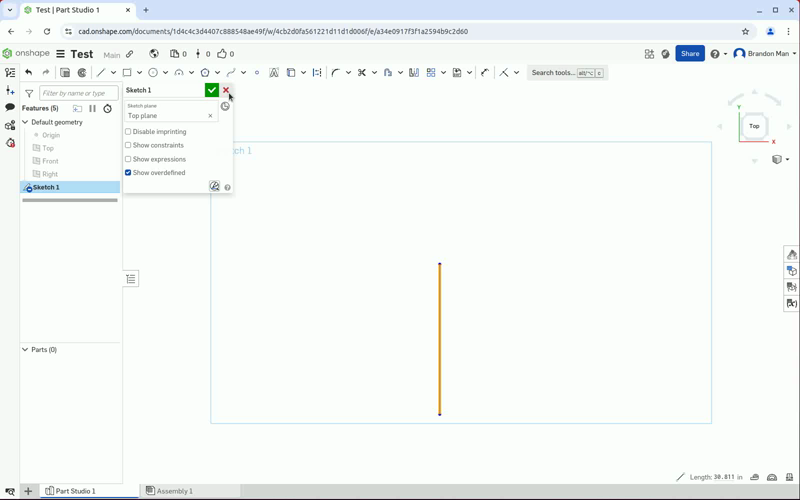
key(shift+h)
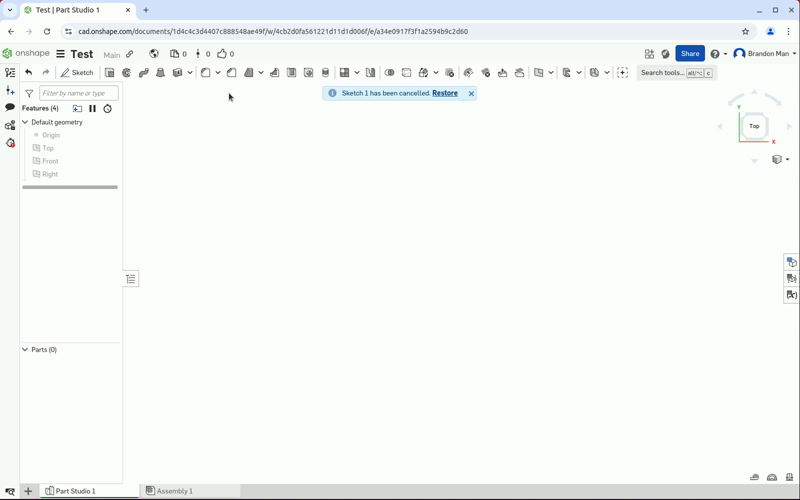
mouse_move(73, 352)
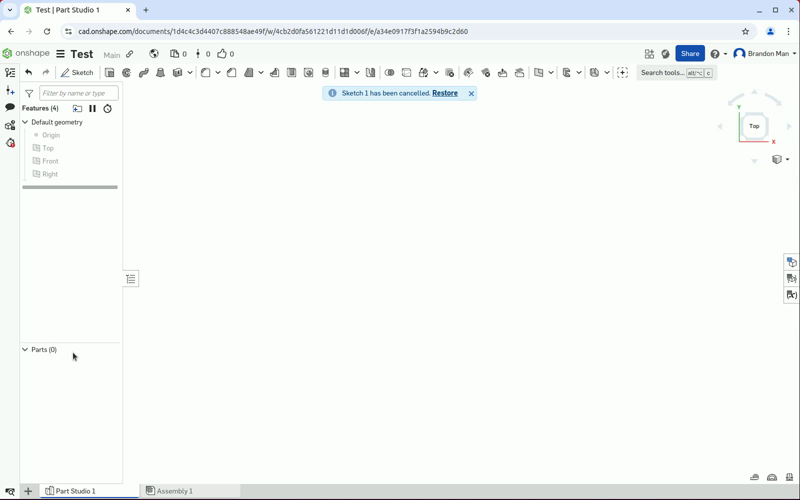
key(y)
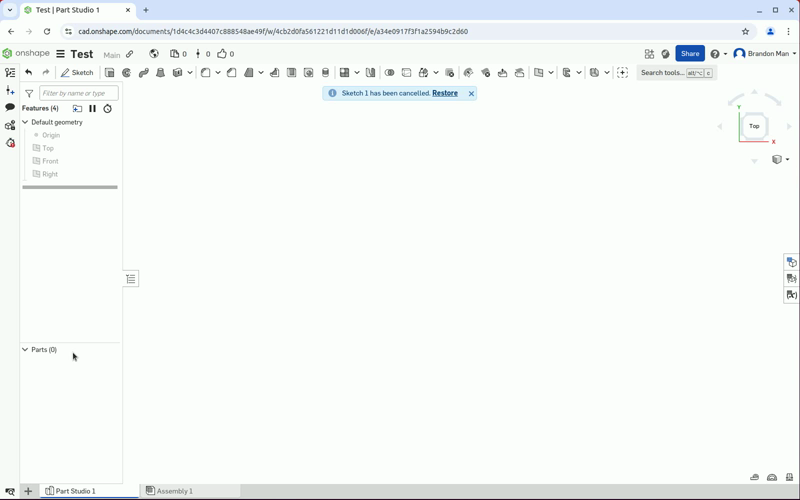
key(shift+p)
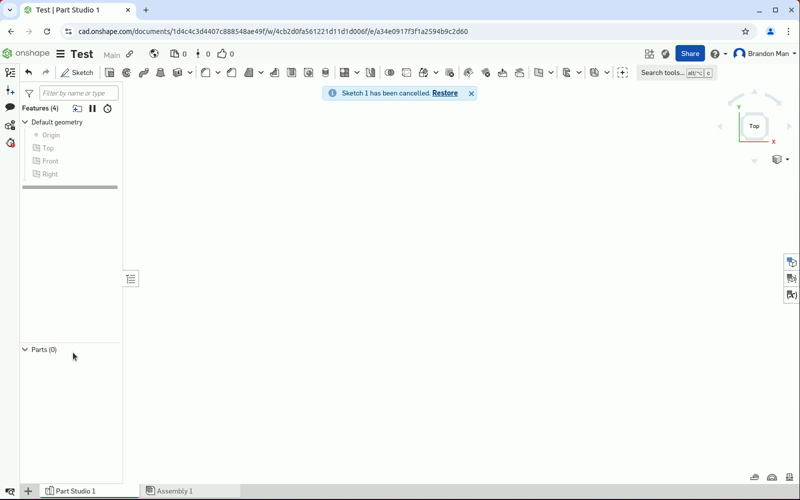
key(space)
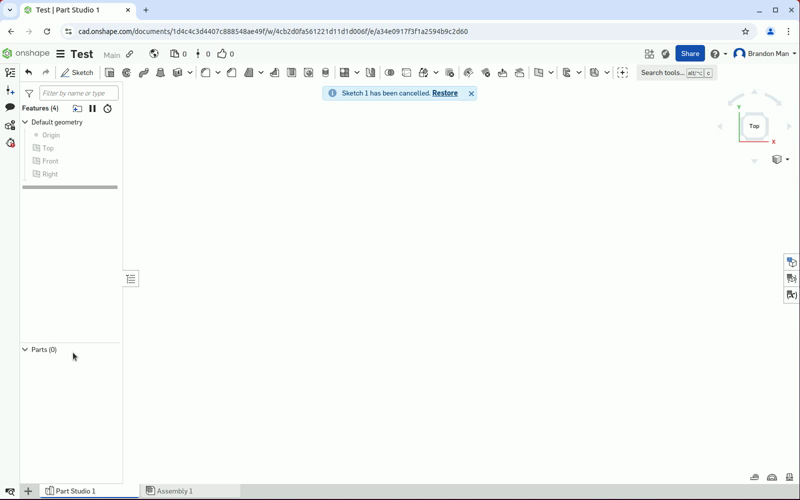
key_down(shift)
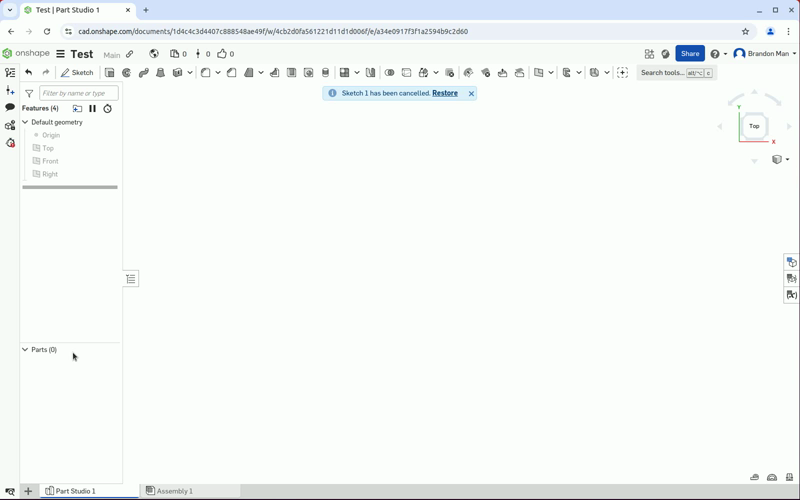
key(up)
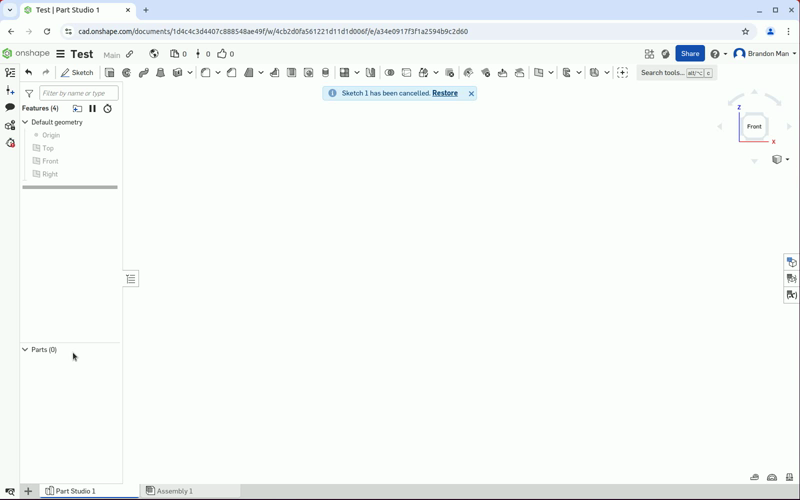
key_up(shift)
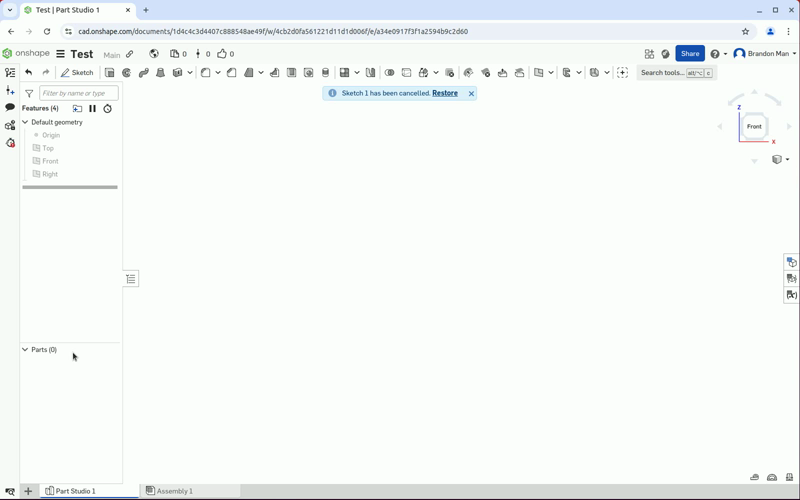
mouse_move(73, 352)
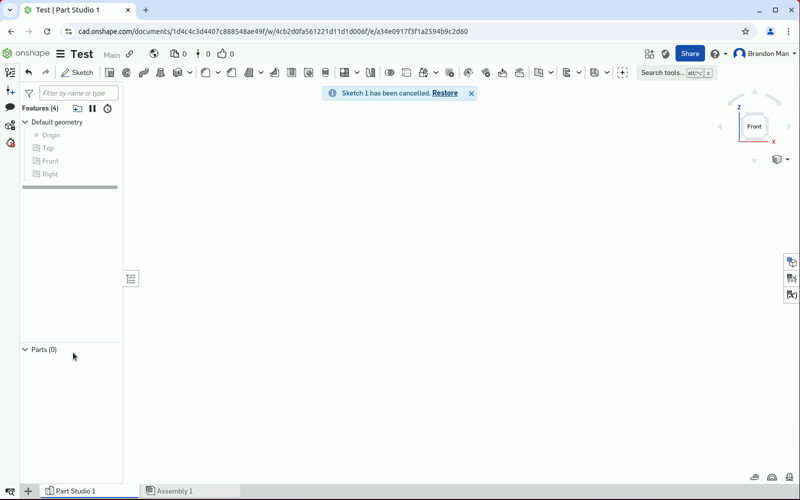
key(shift+y)
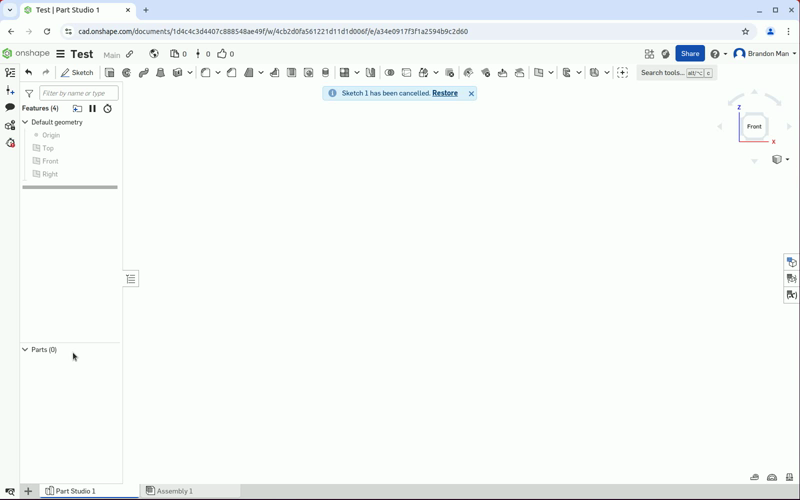
key(shift+s)
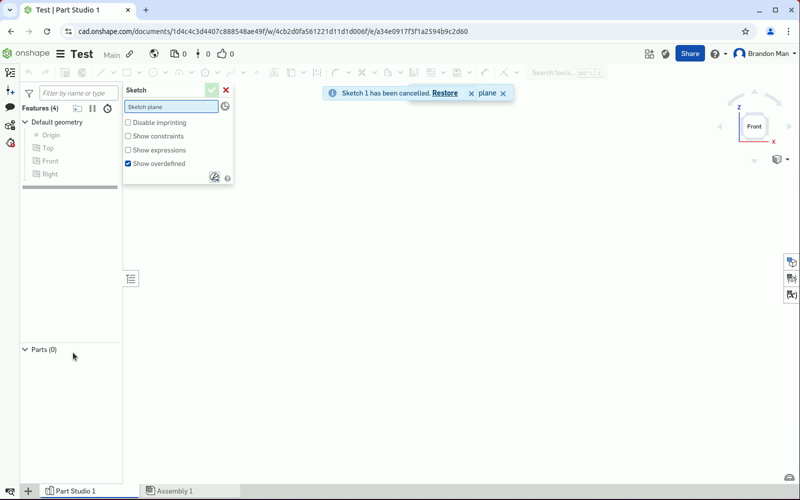
mouse_move(73, 163)
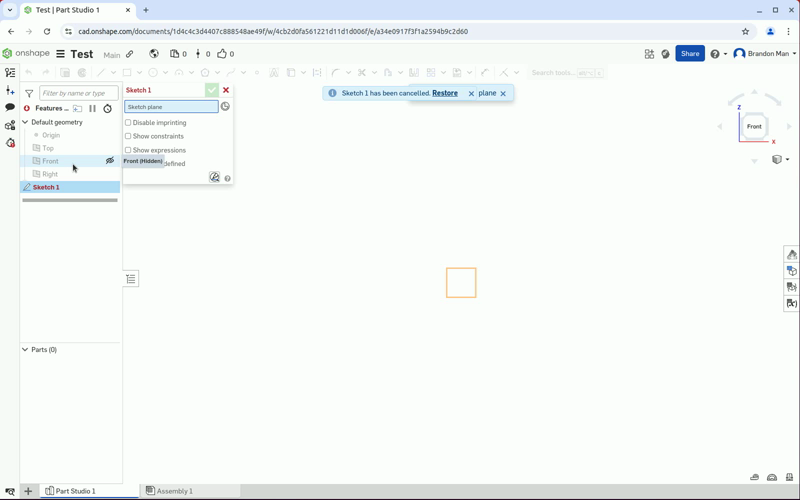
click(73, 163)
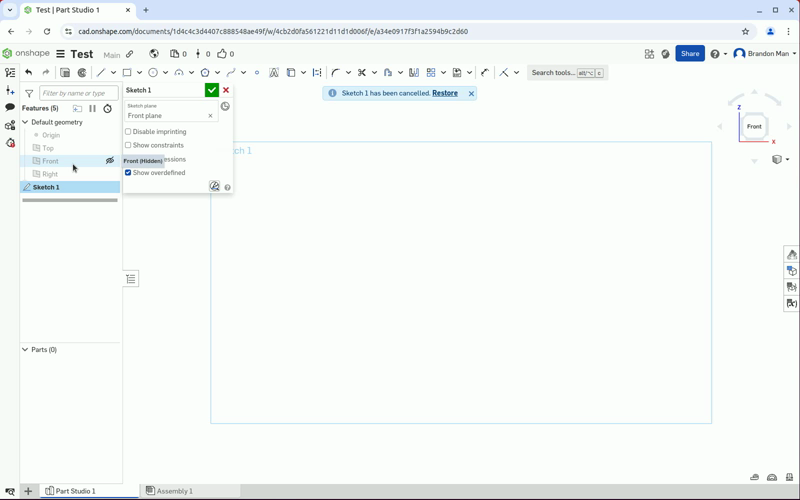
mouse_move(73, 352)
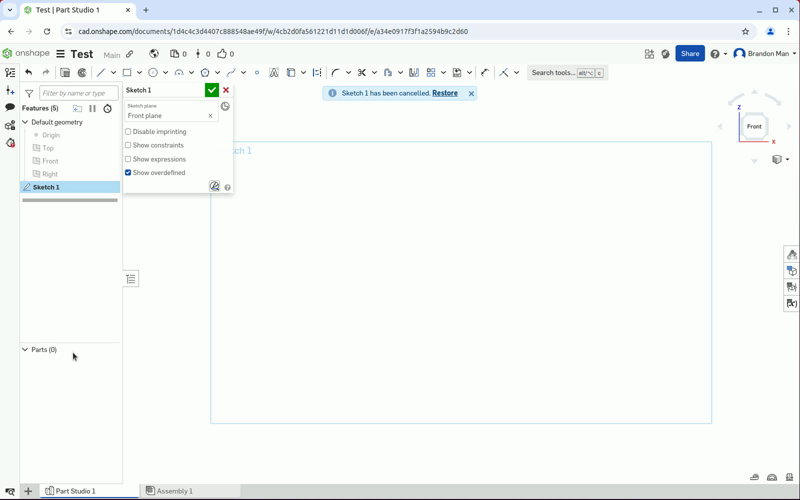
key(y)
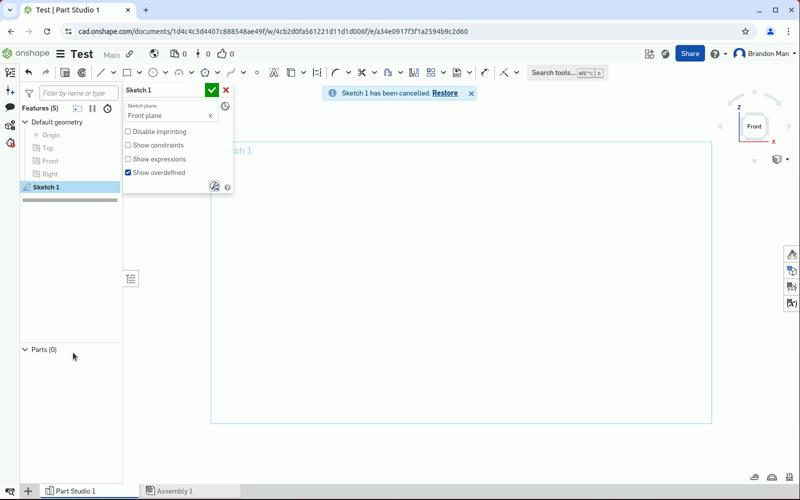
key(l)
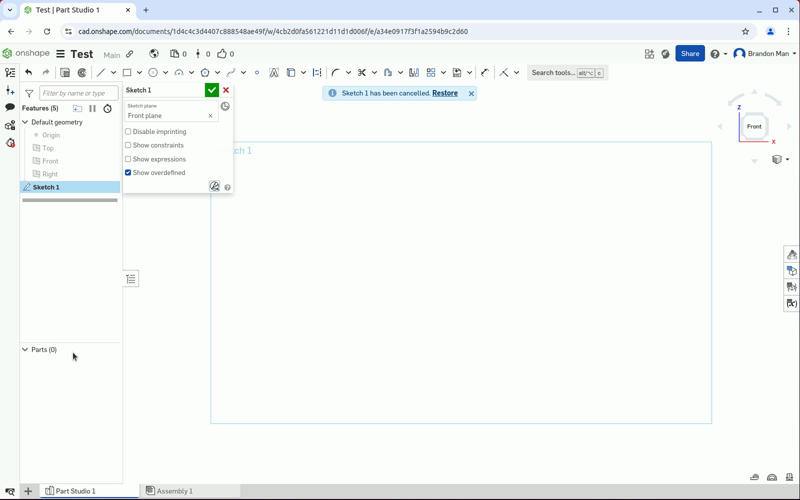
key_down(shift)
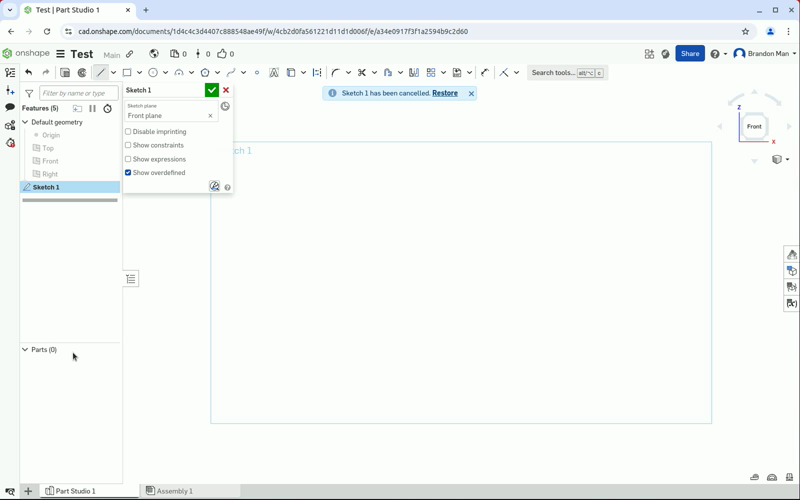
mouse_move(392, 262)
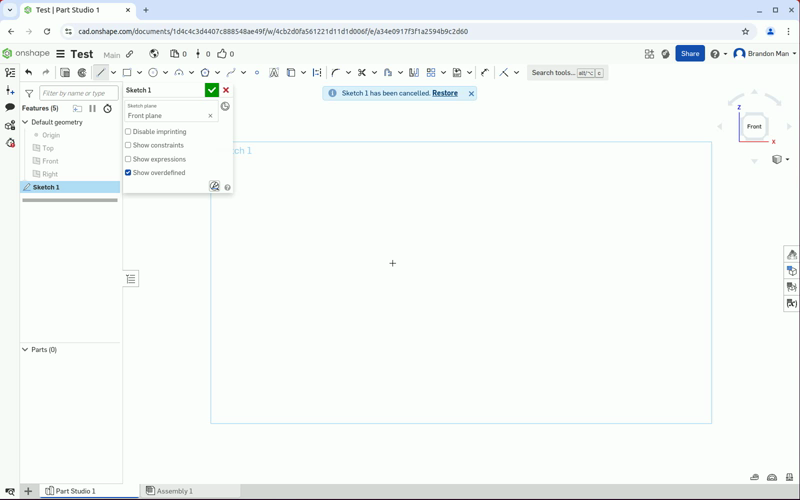
click(392, 262)
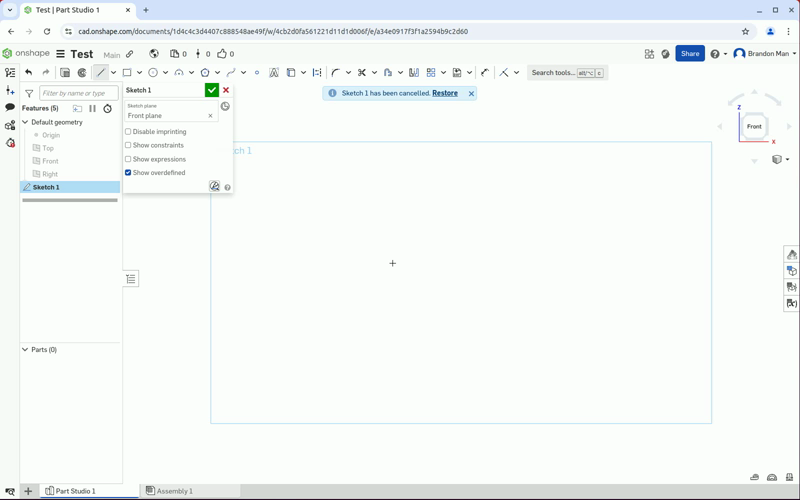
key_up(shift)
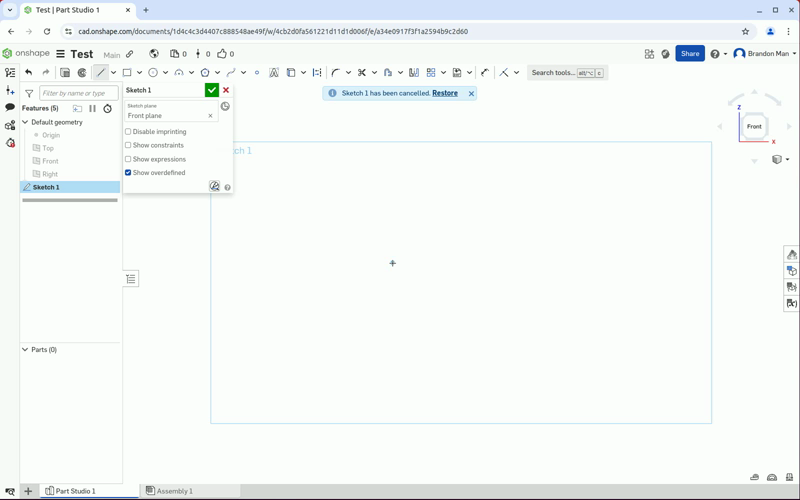
key_down(shift)
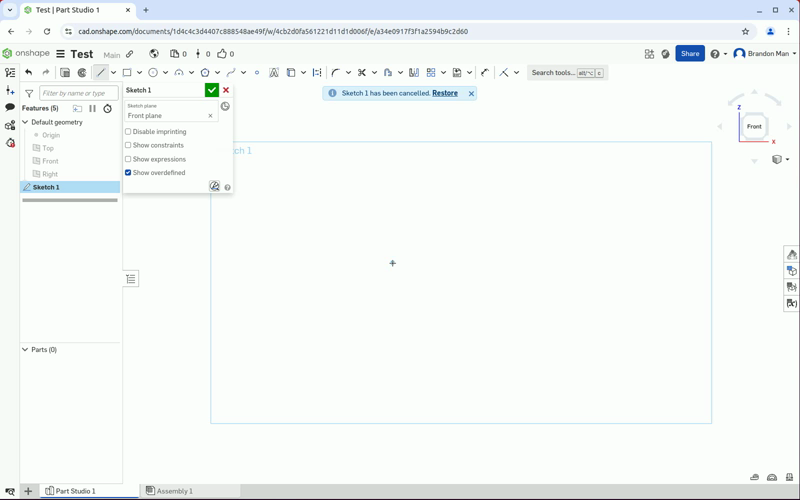
mouse_move(422, 262)
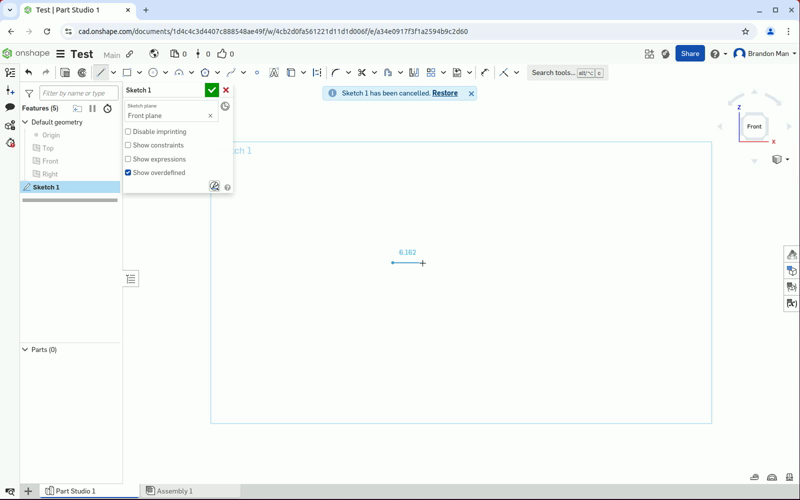
mouse_move(449, 263)
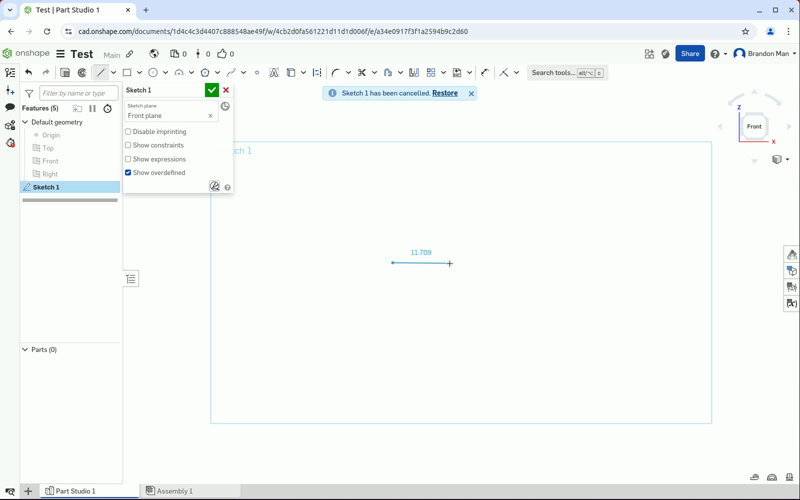
click(449, 263)
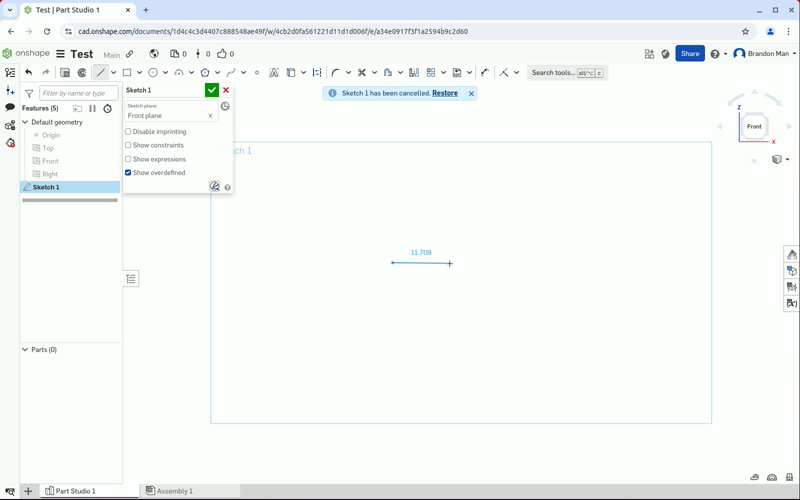
key_up(shift)
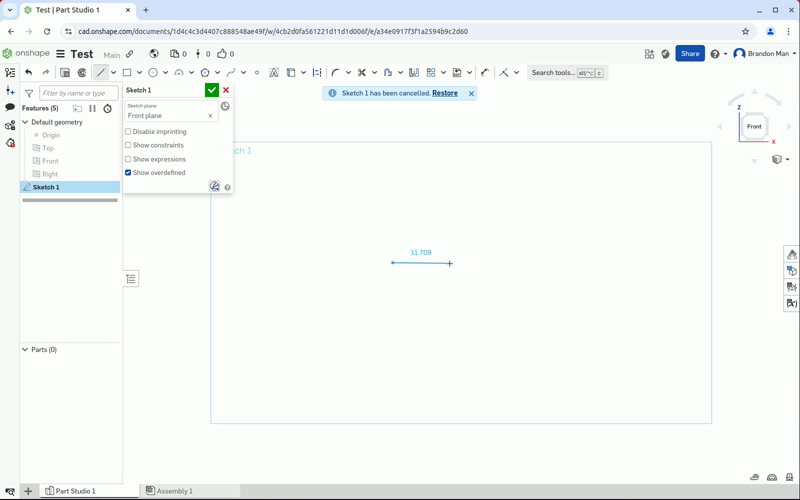
key_down(shift)
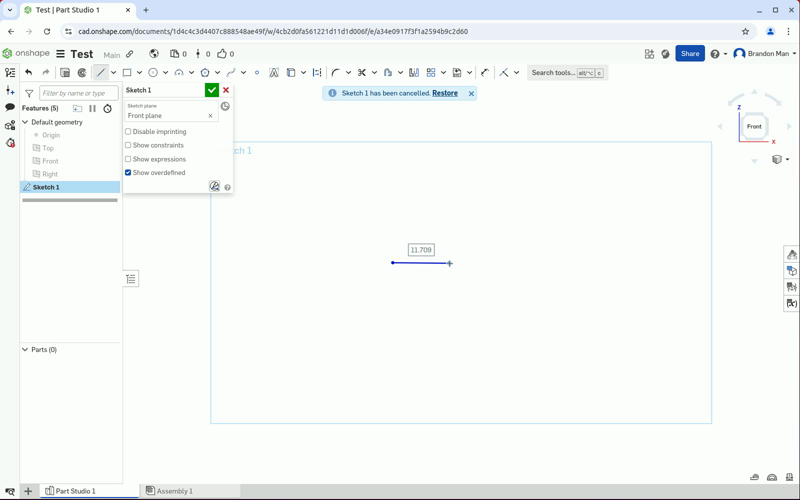
mouse_move(479, 263)
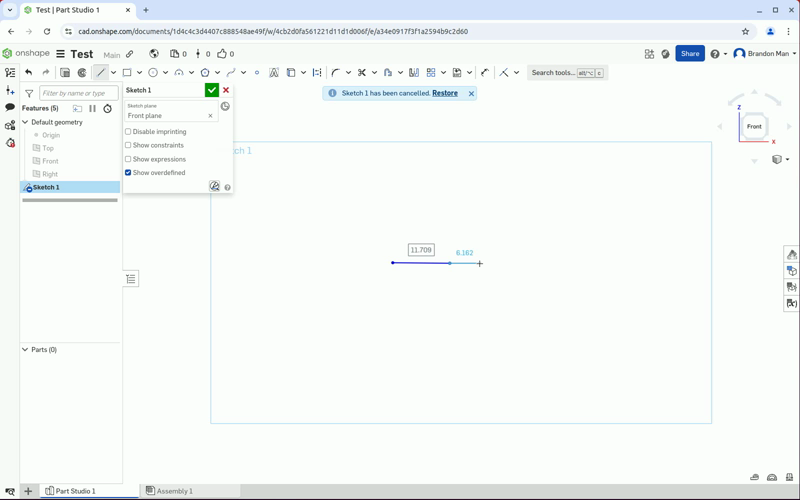
mouse_move(449, 234)
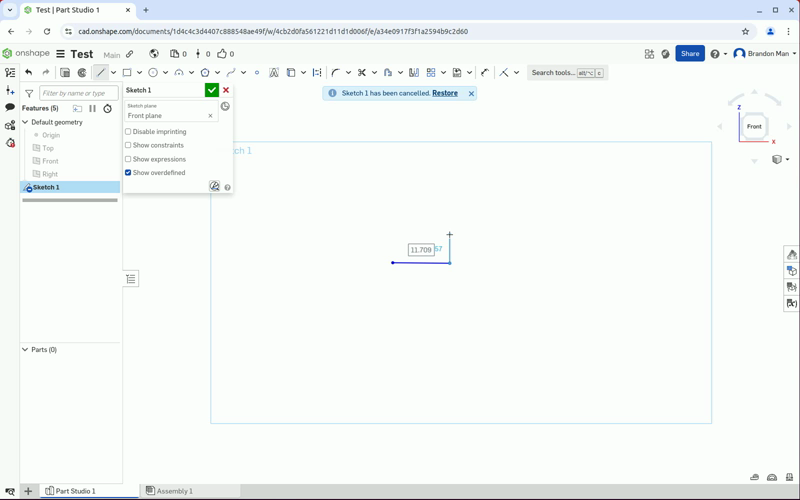
click(449, 234)
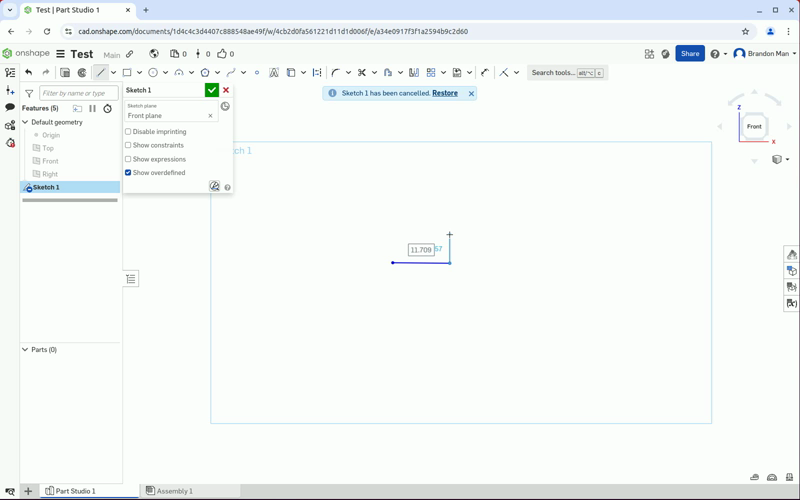
key_up(shift)
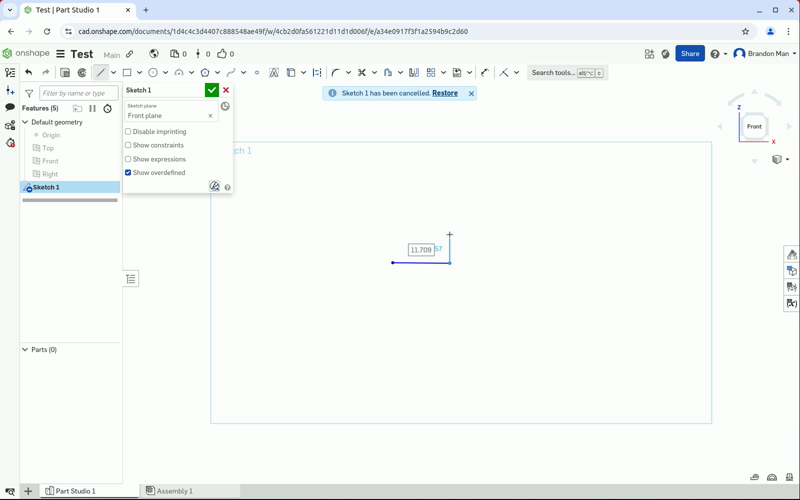
key_down(shift)
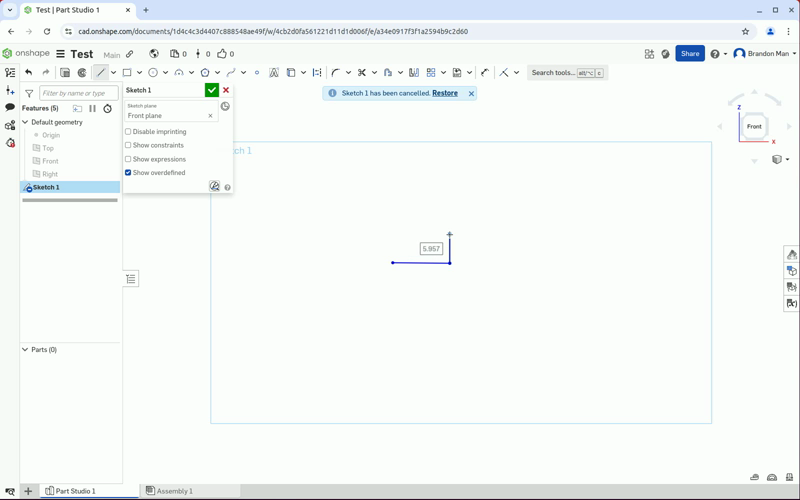
mouse_move(479, 234)
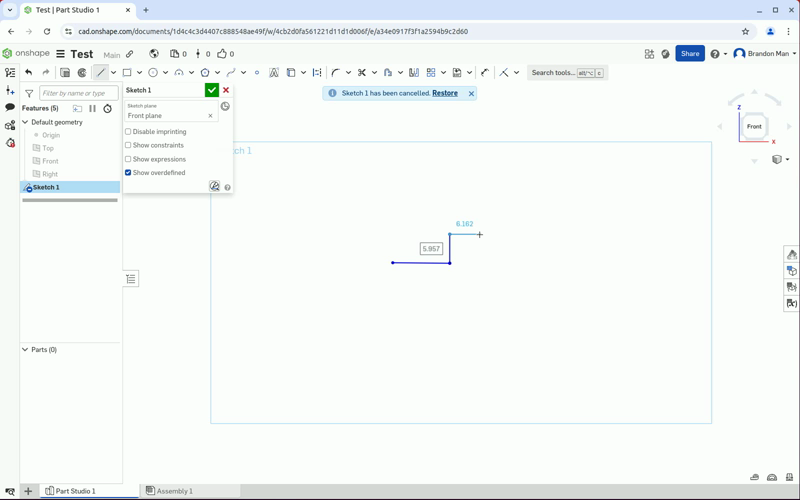
mouse_move(392, 234)
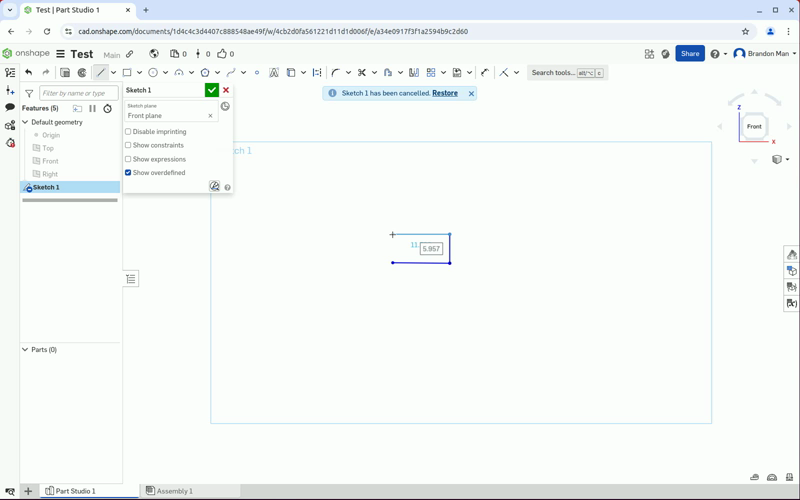
click(392, 234)
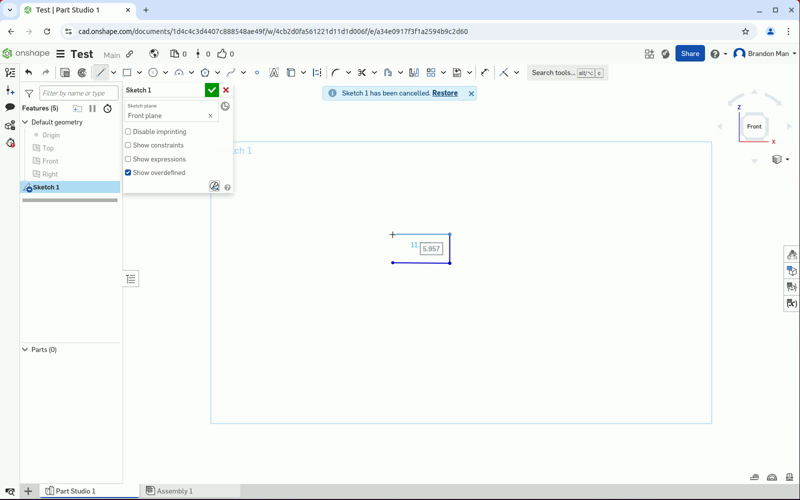
key_up(shift)
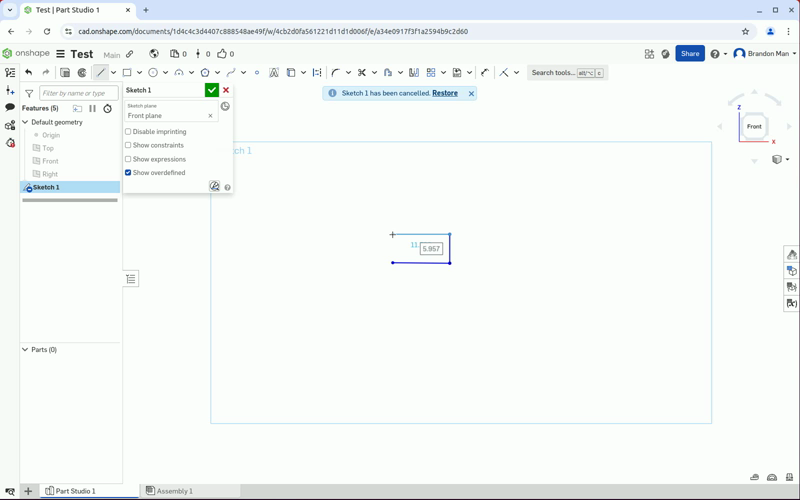
mouse_move(422, 234)
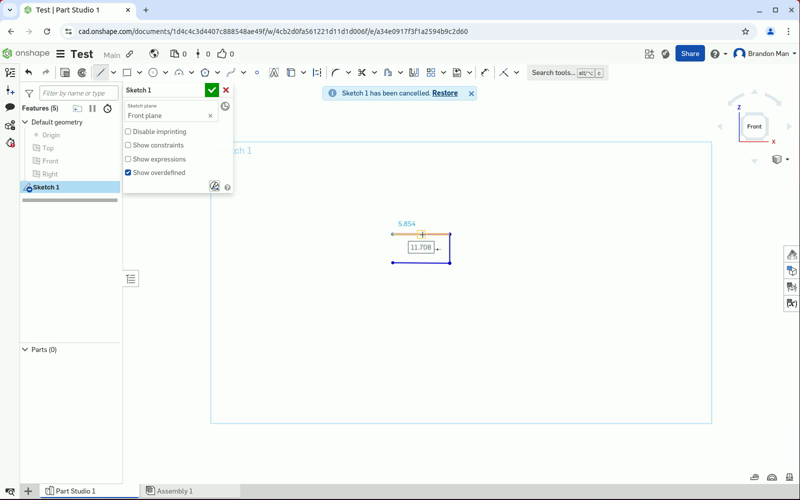
key_down(shift)
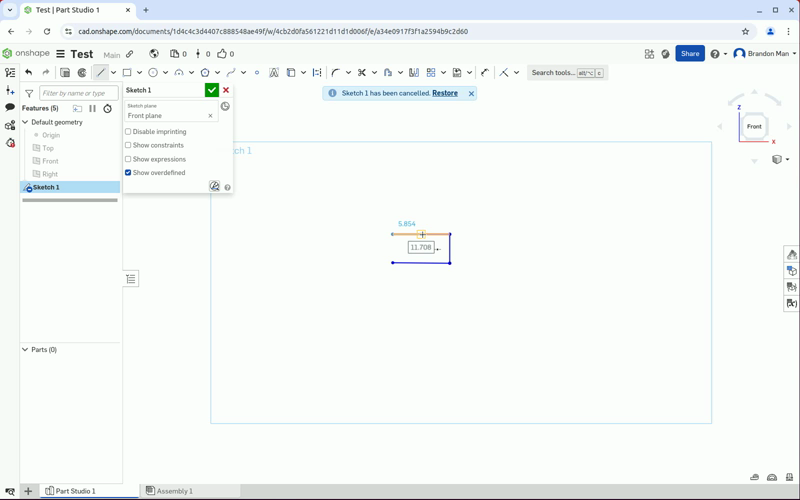
mouse_move(392, 262)
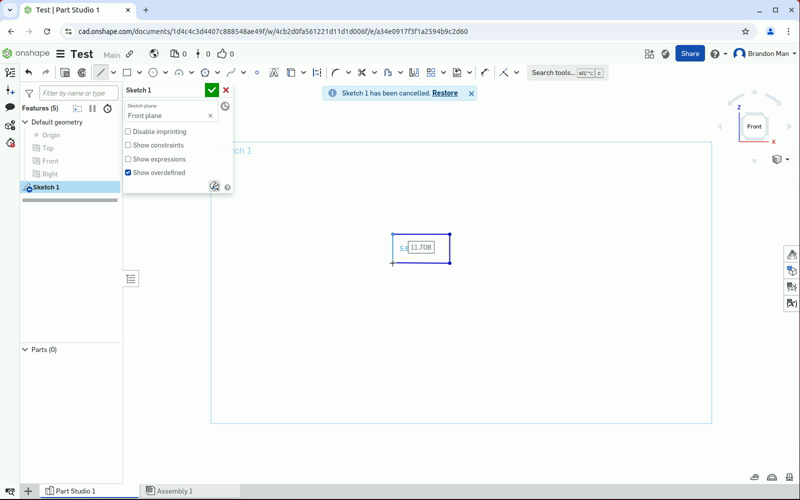
key_up(shift)
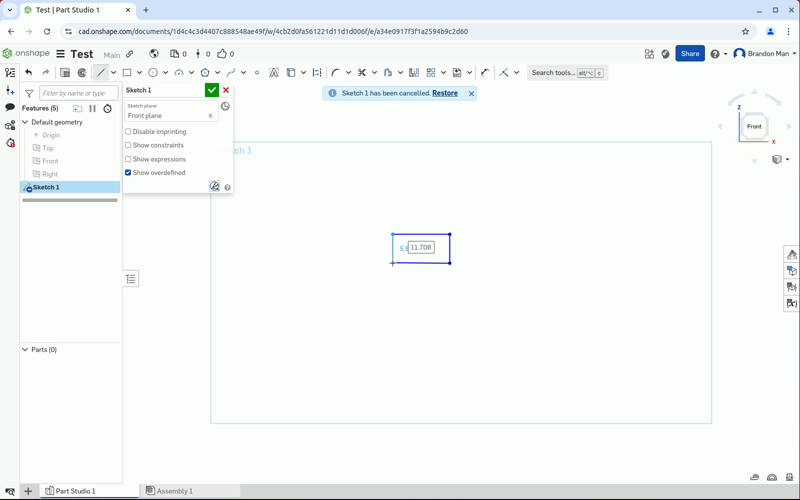
click(392, 262)
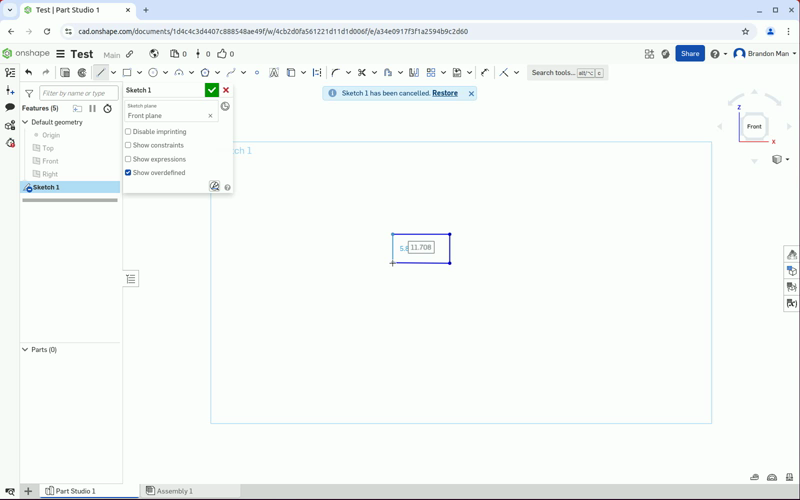
key(esc)
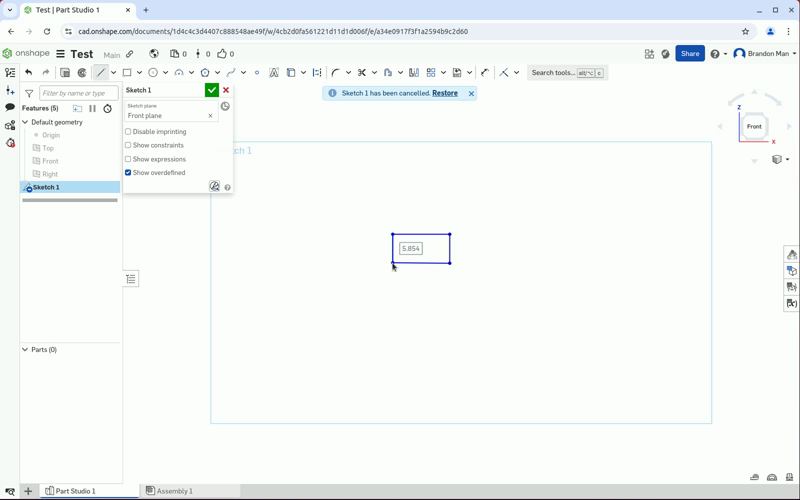
mouse_move(441, 241)
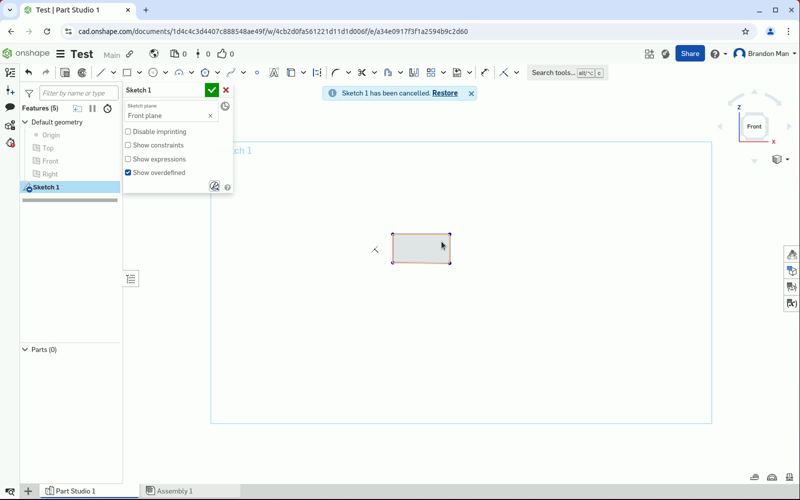
scroll(6)
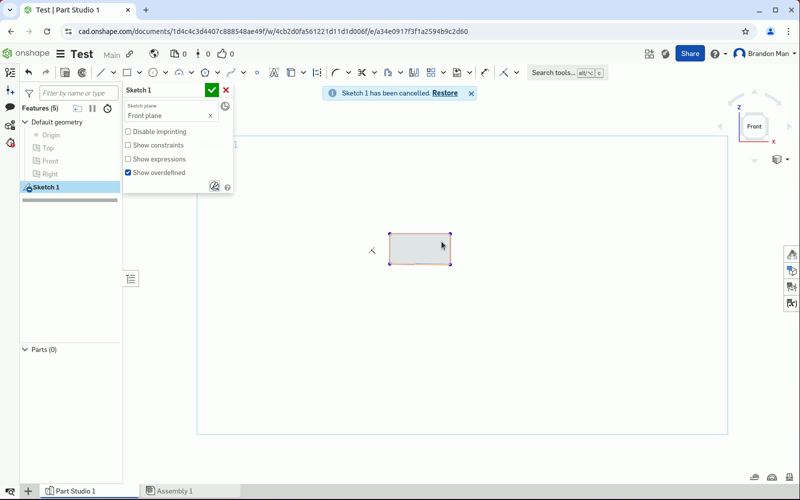
scroll(6)
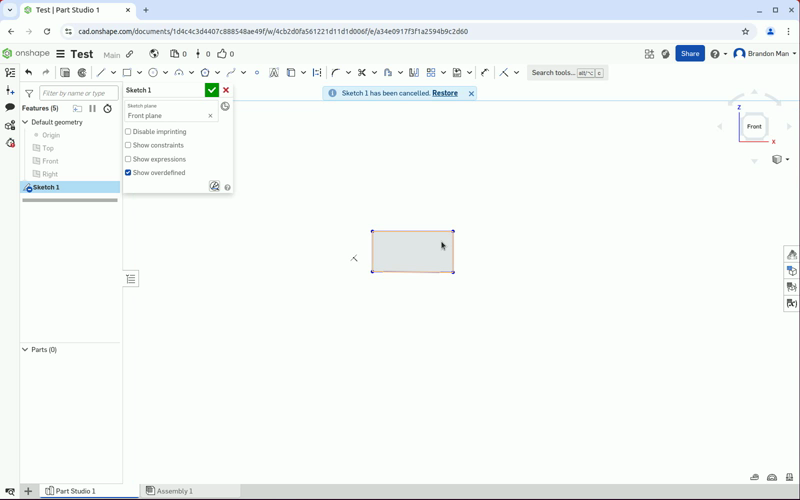
scroll(6)
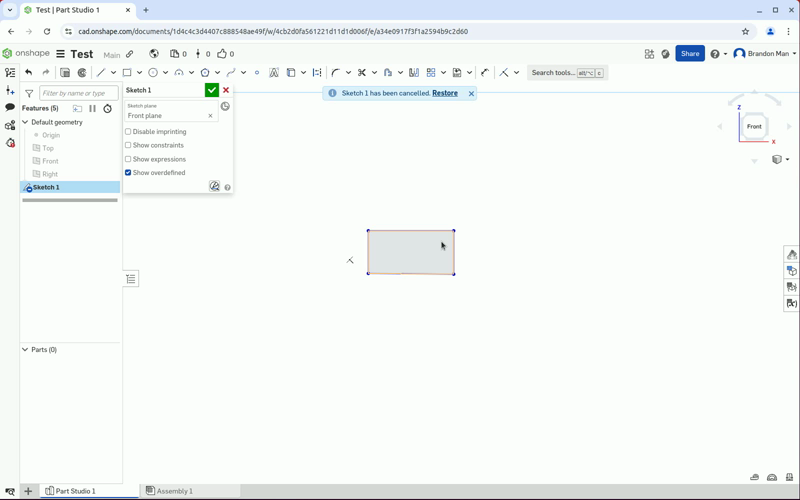
scroll(6)
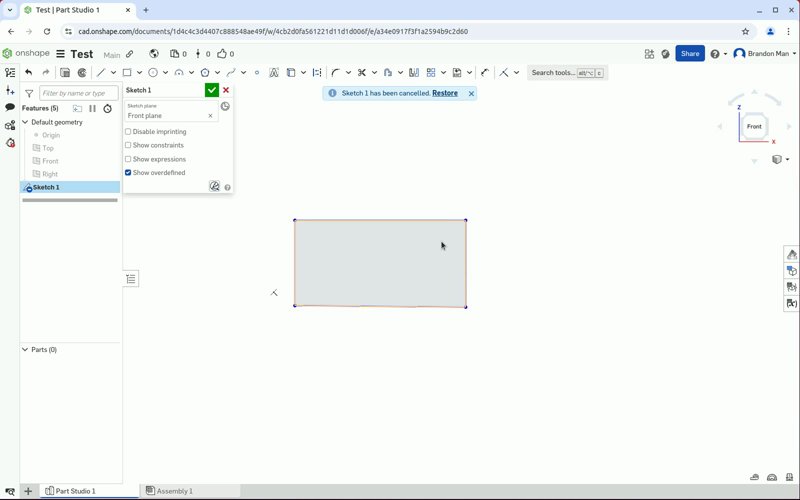
scroll(6)
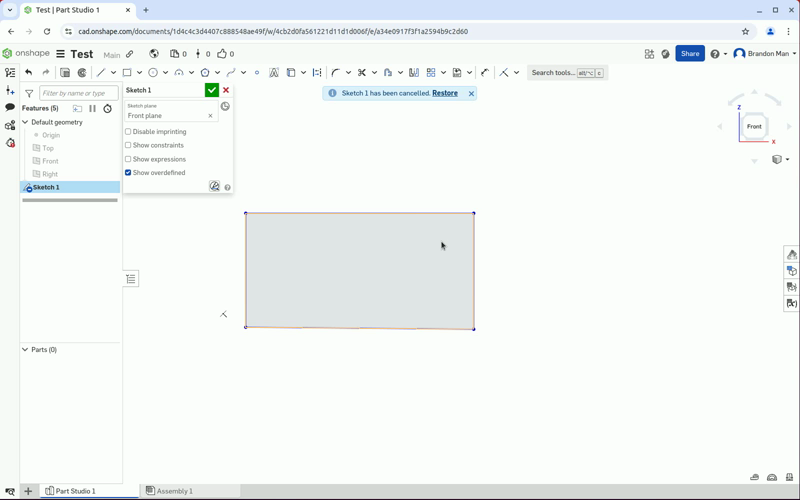
scroll(6)
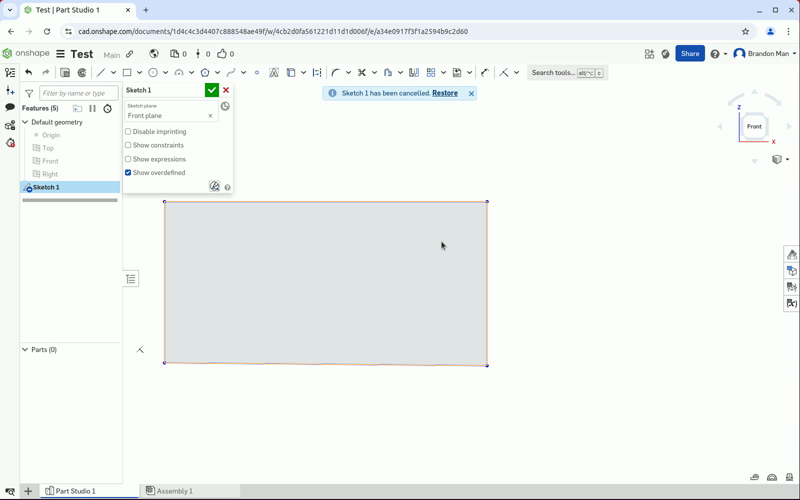
scroll(6)
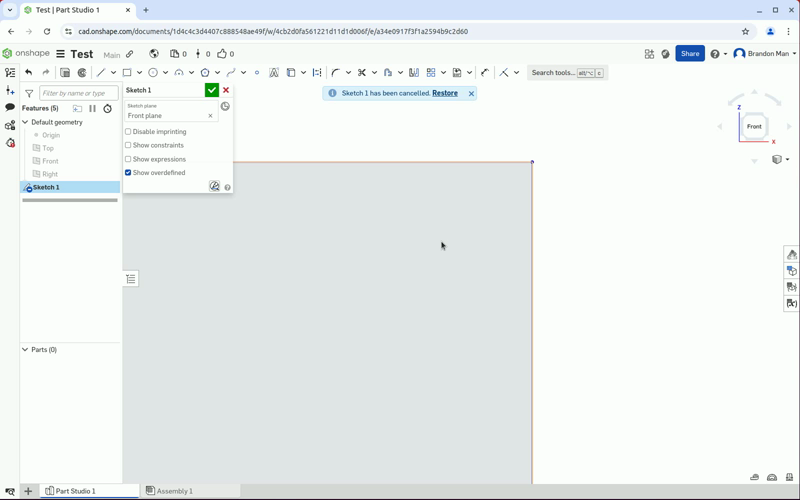
click(441, 241)
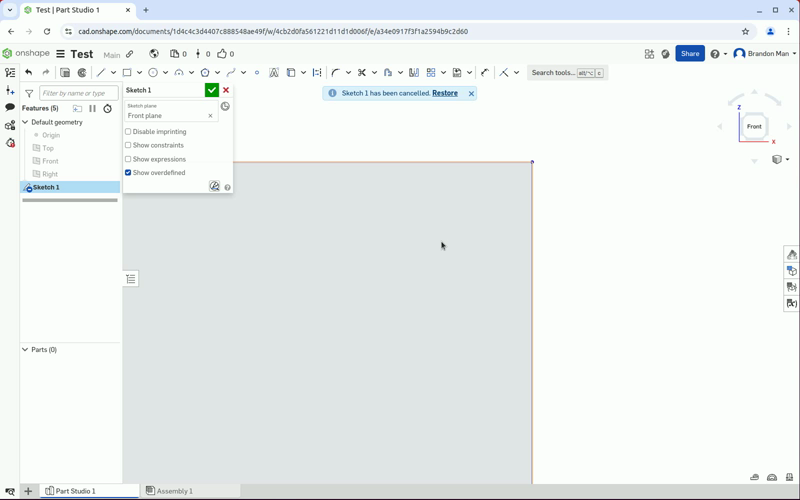
scroll(-6)
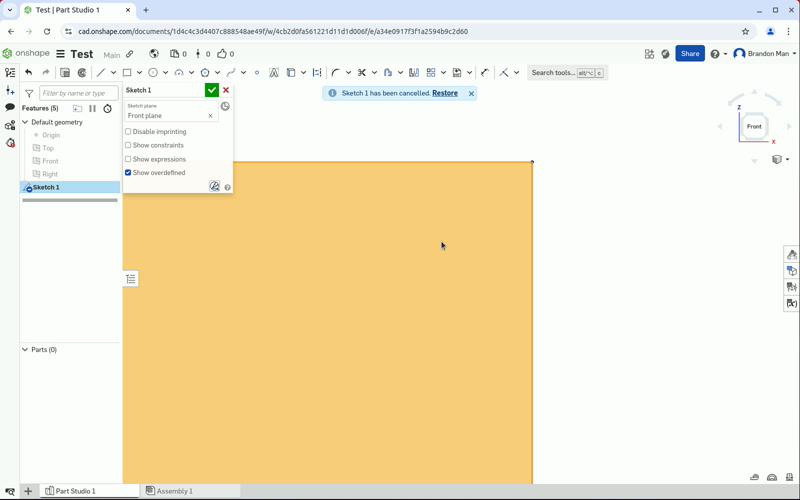
scroll(-6)
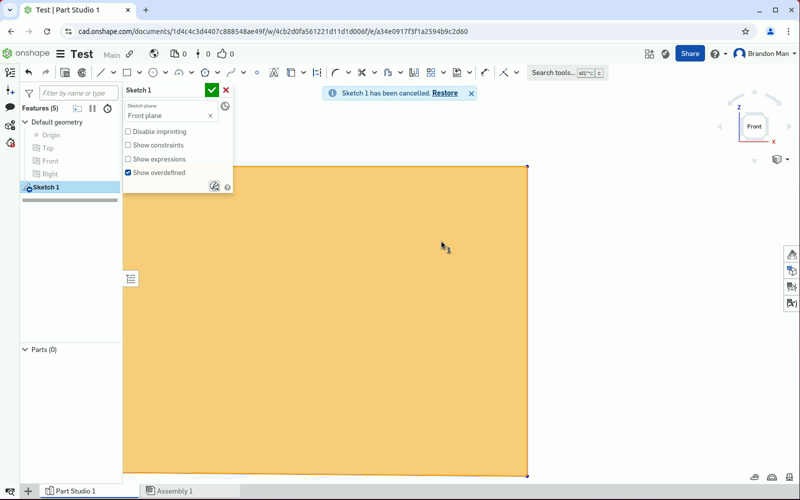
scroll(-6)
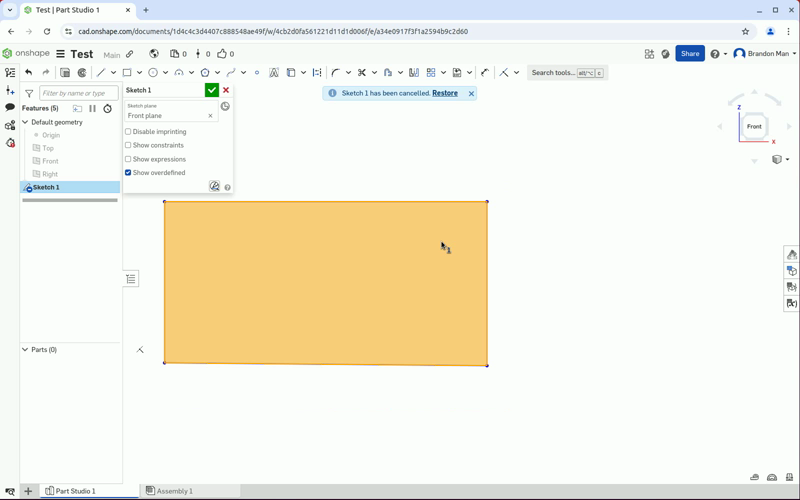
scroll(-6)
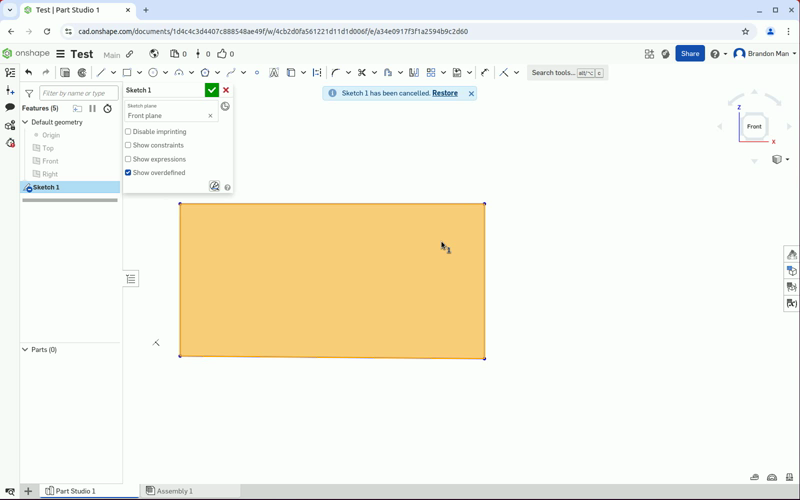
scroll(-6)
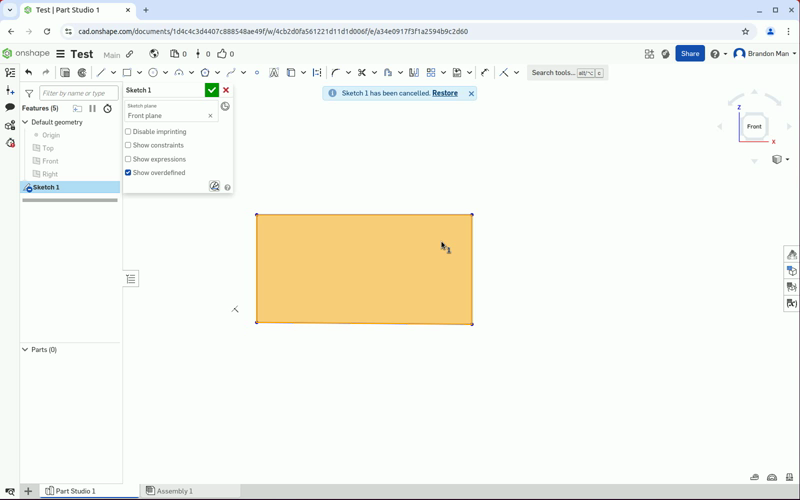
scroll(-6)
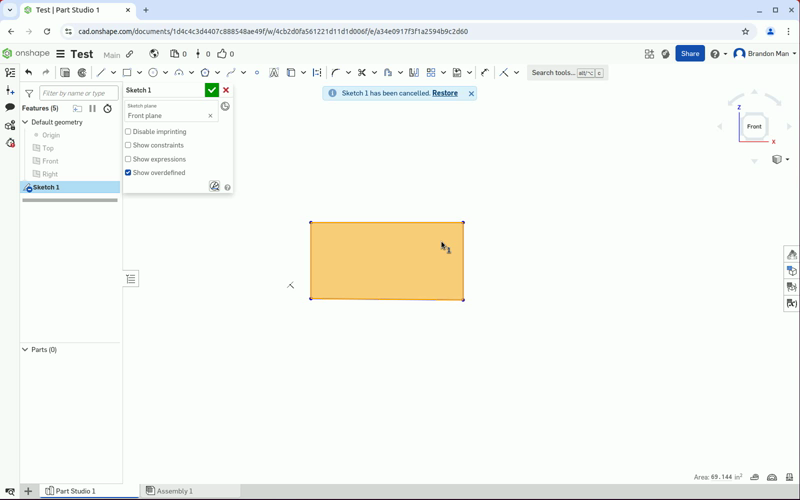
scroll(-6)
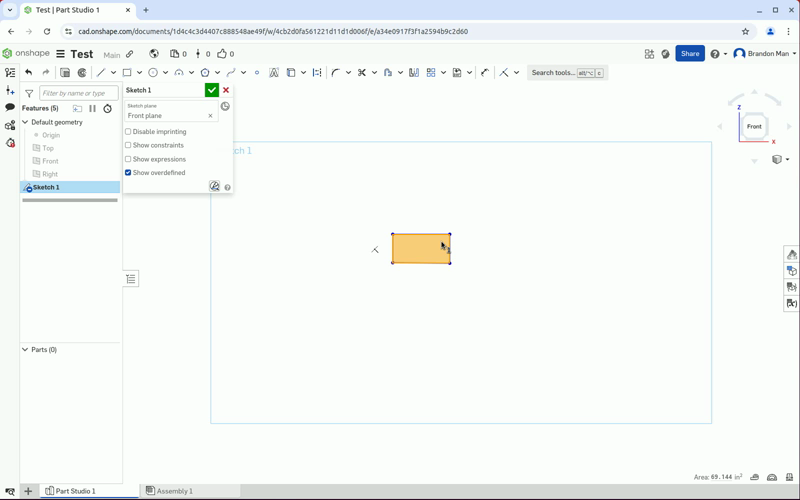
mouse_move(73, 352)
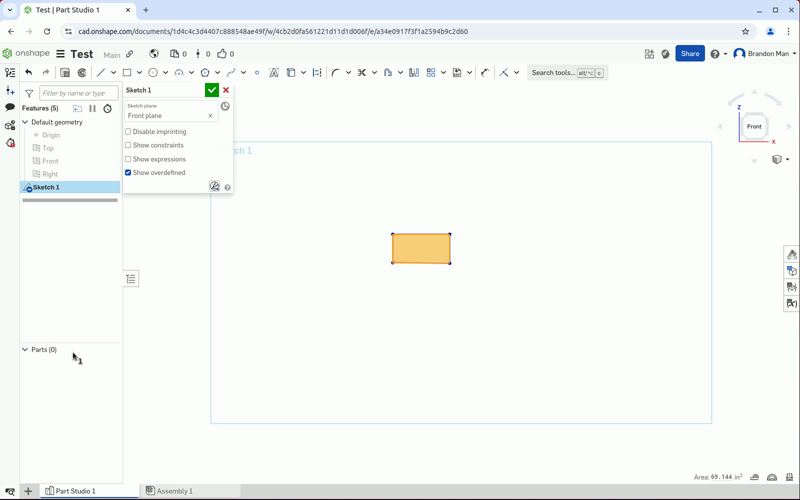
key(shift+y)
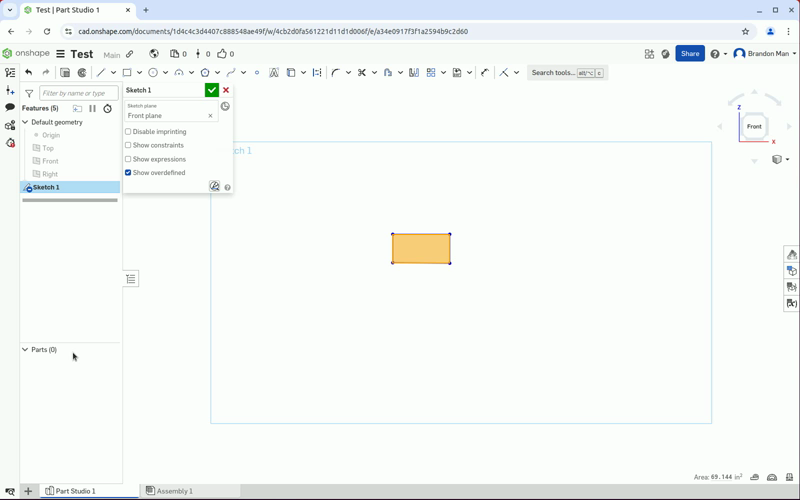
key(shift+e)
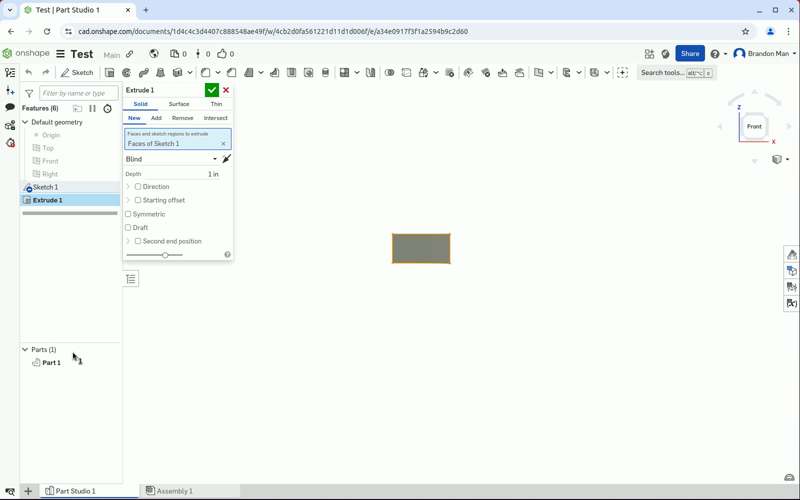
mouse_move(143, 106)
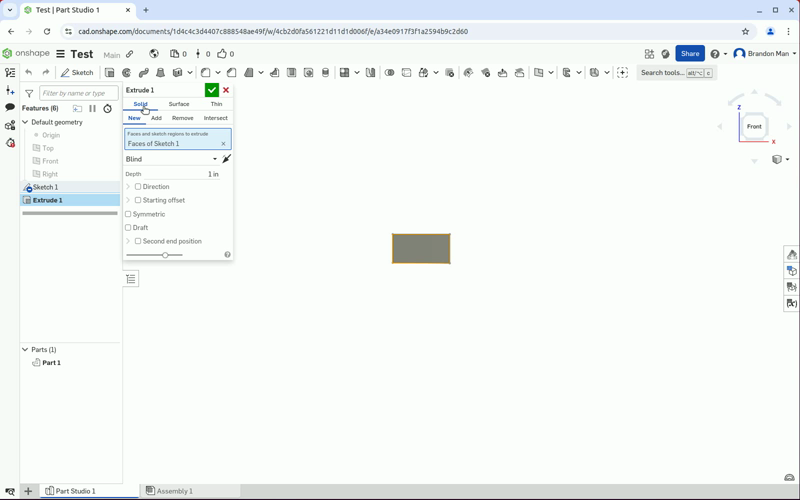
click(143, 106)
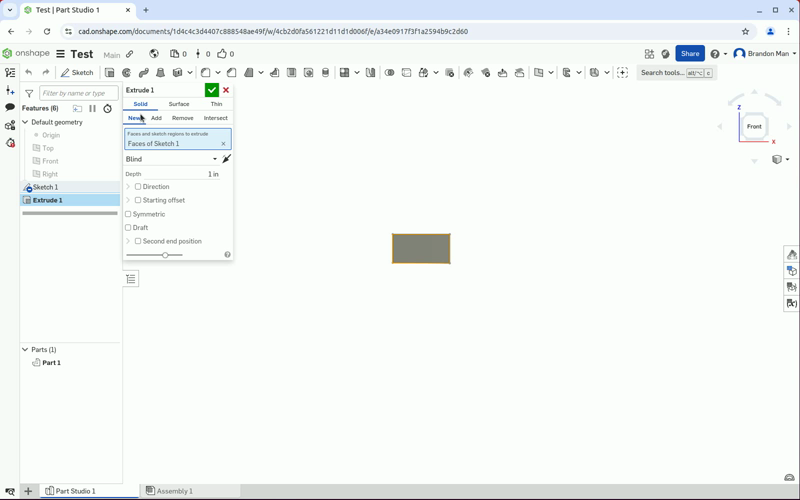
mouse_move(137, 120)
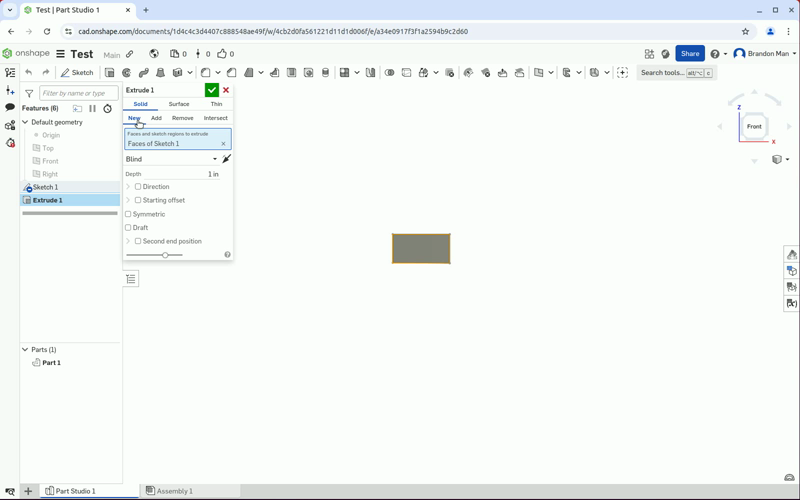
click(137, 120)
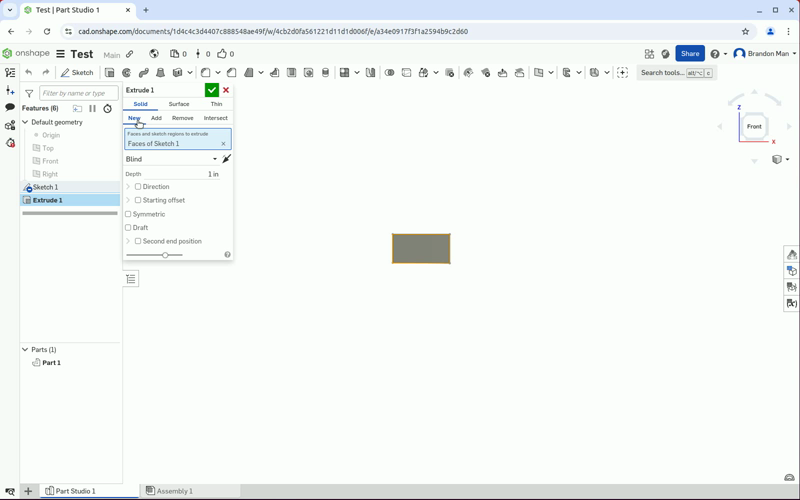
key(tab, 4)
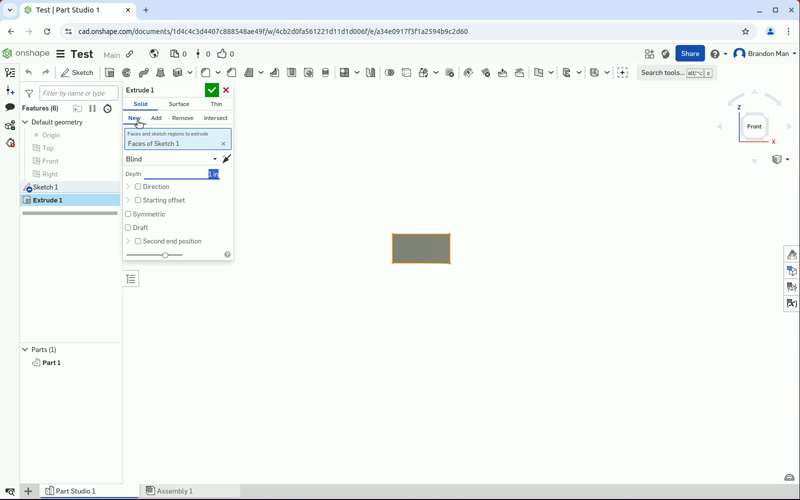
text(5.777)
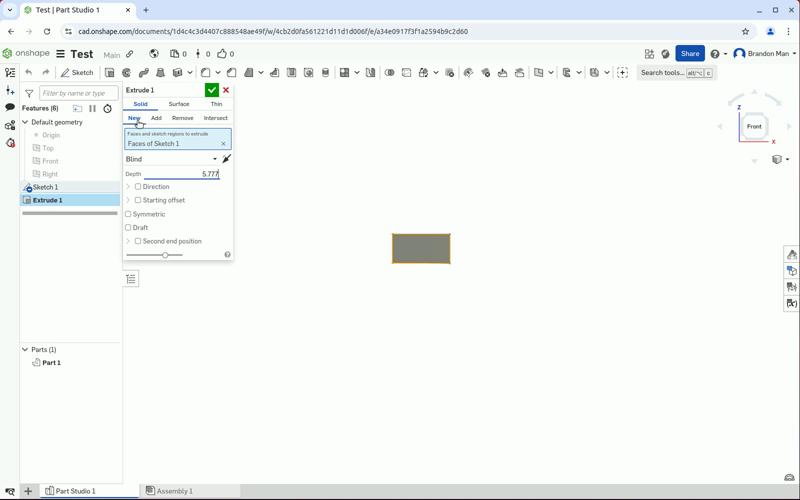
key(enter)
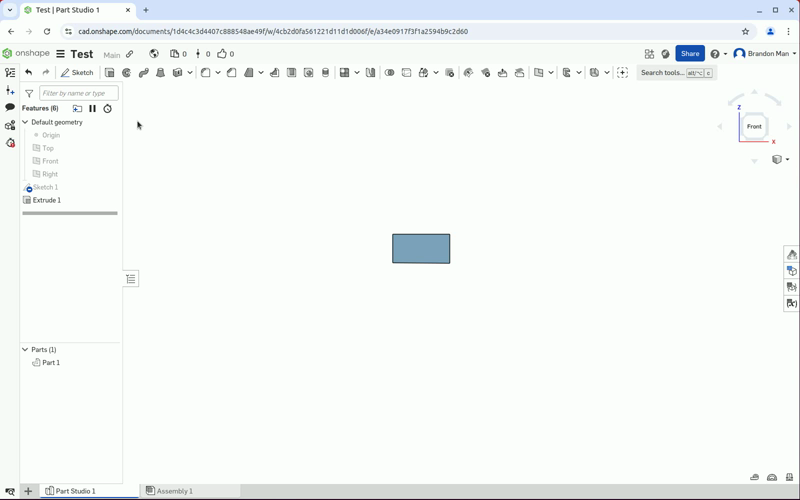
key(shift+h)
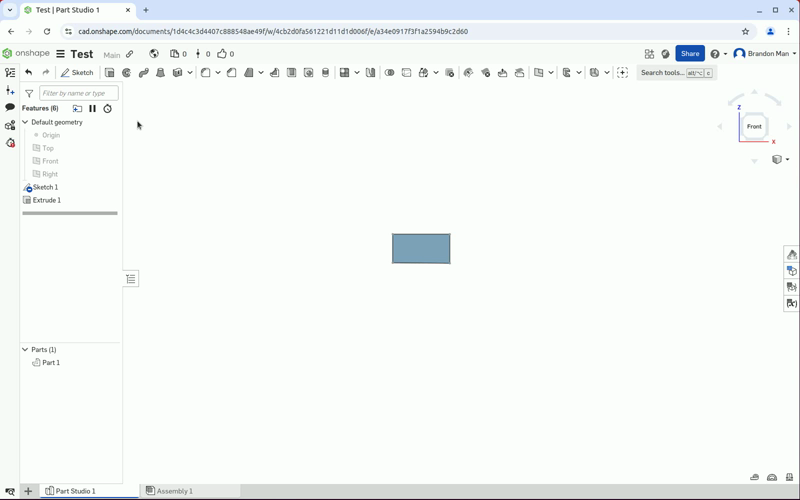
key(shift+h)
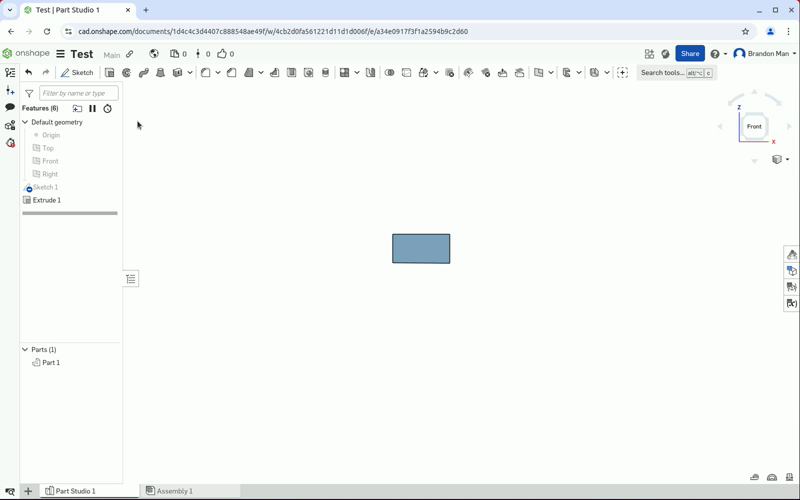
mouse_move(73, 189)
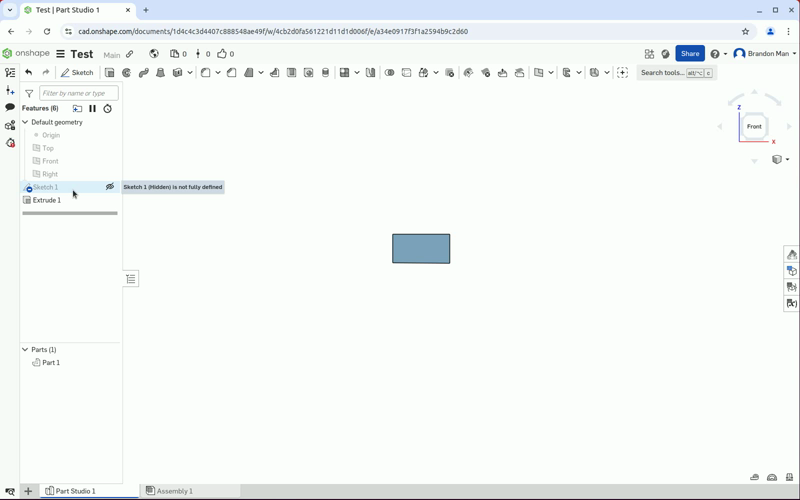
click(73, 189)
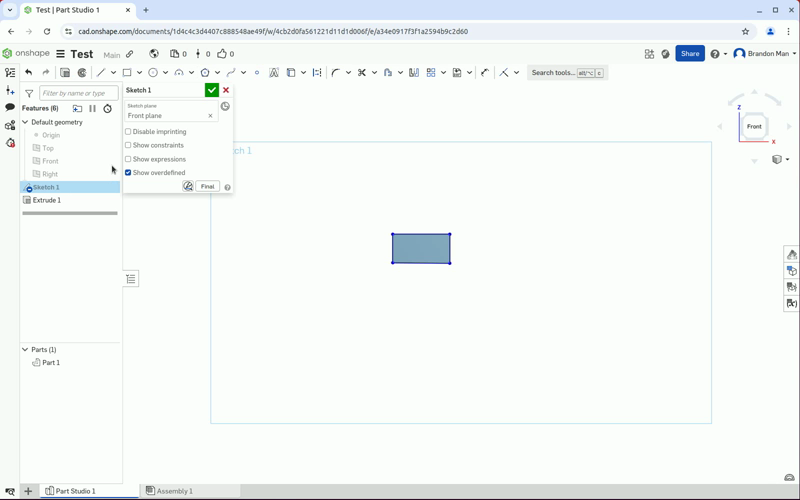
mouse_move(229, 92)
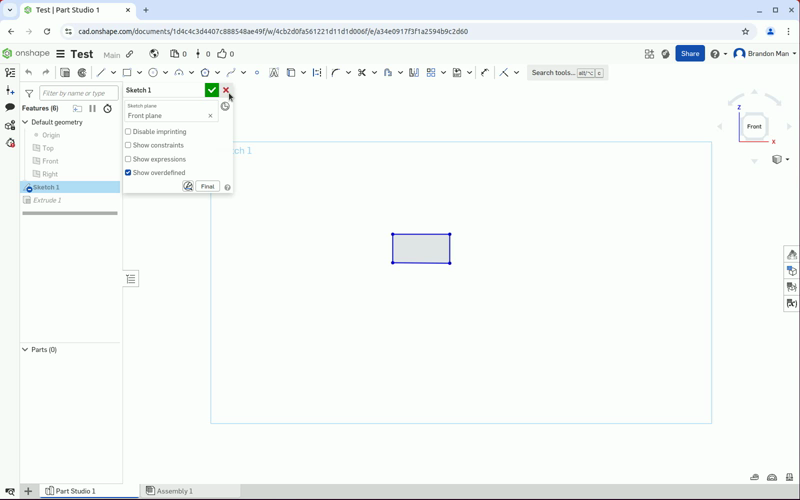
click(229, 92)
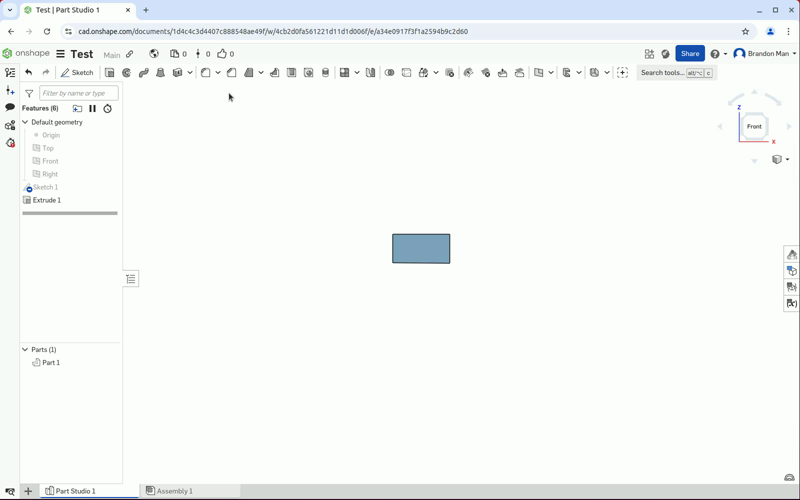
mouse_move(73, 352)
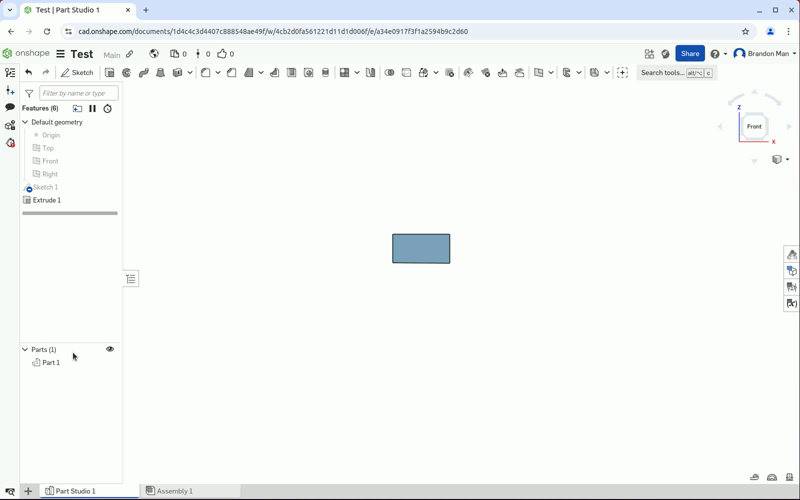
key(y)
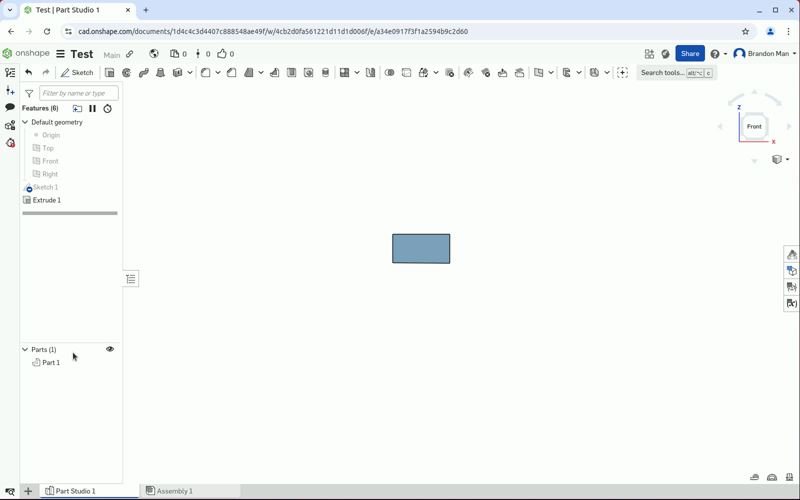
key(shift+p)
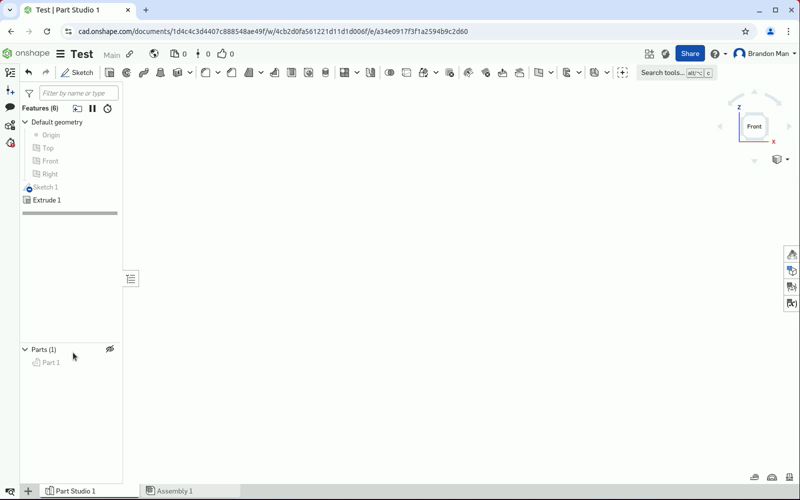
key(space)
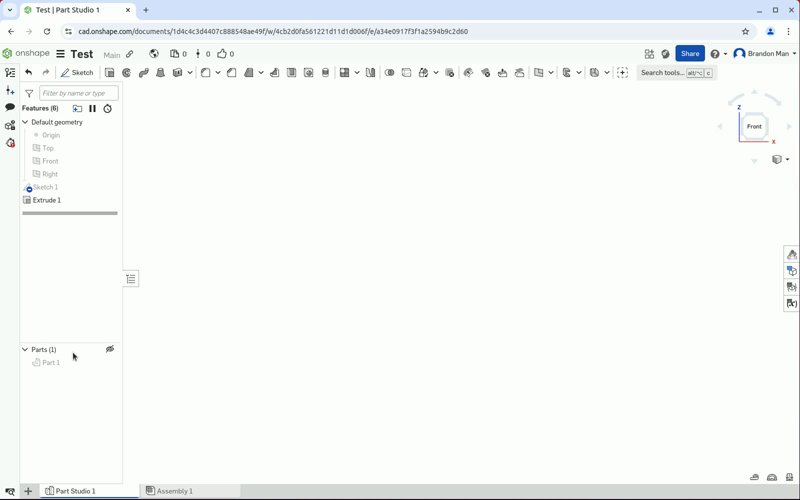
key_down(shift)
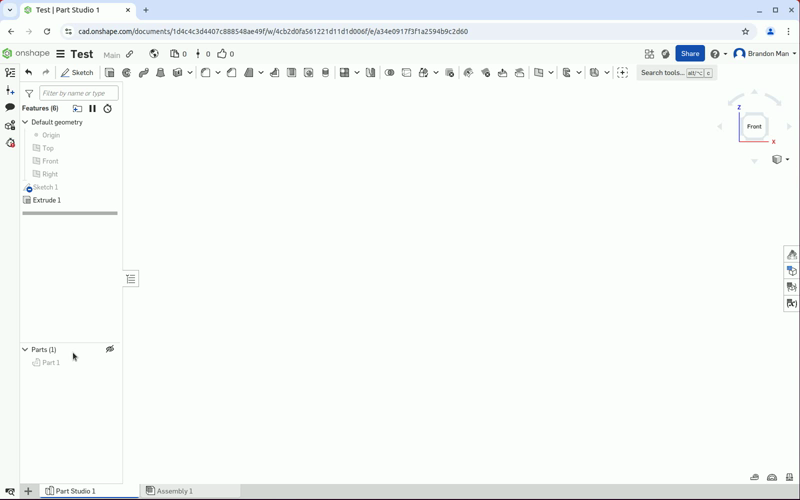
key(down)
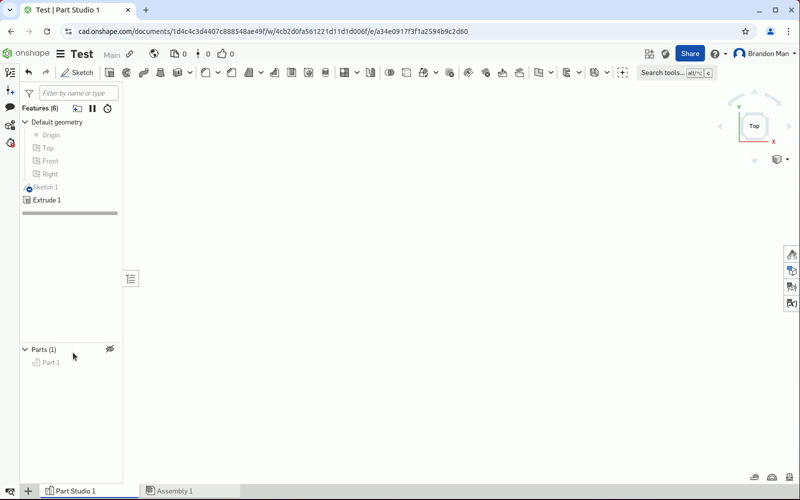
key_up(shift)
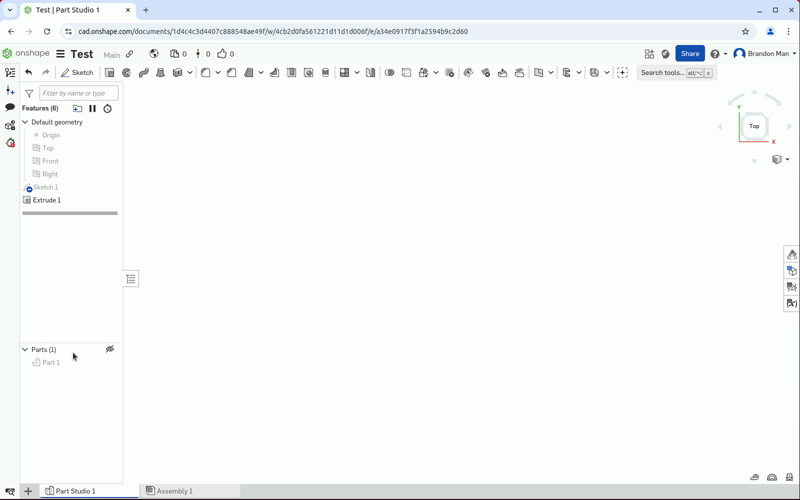
mouse_move(73, 352)
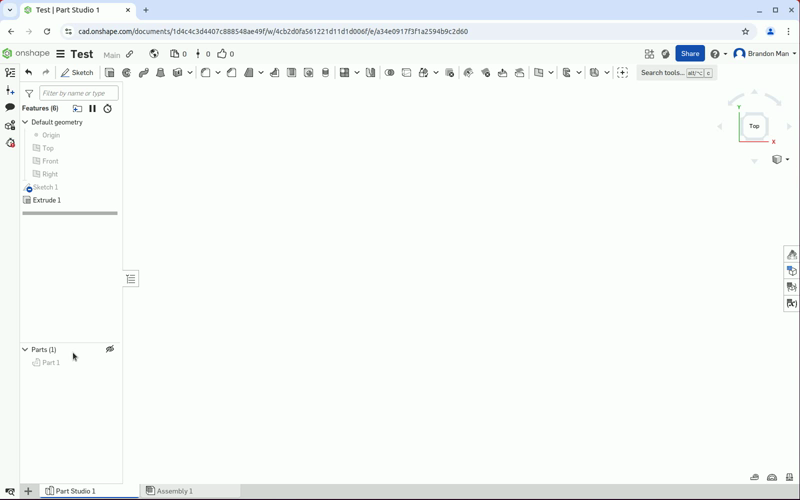
key(shift+y)
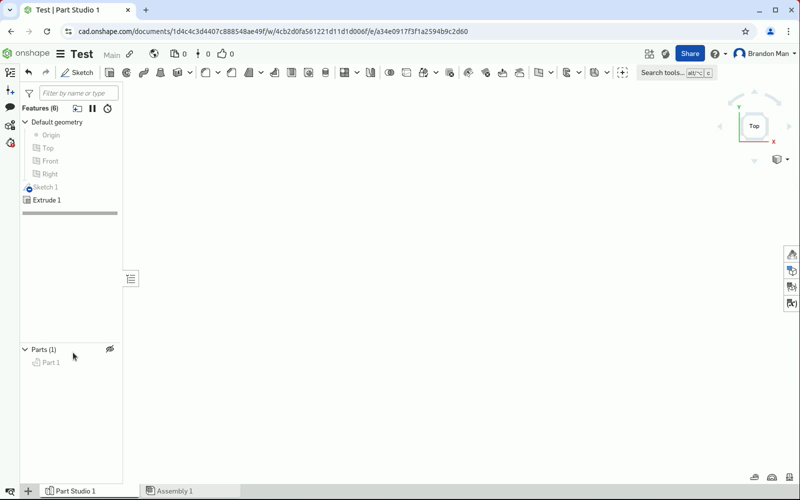
key(shift+s)
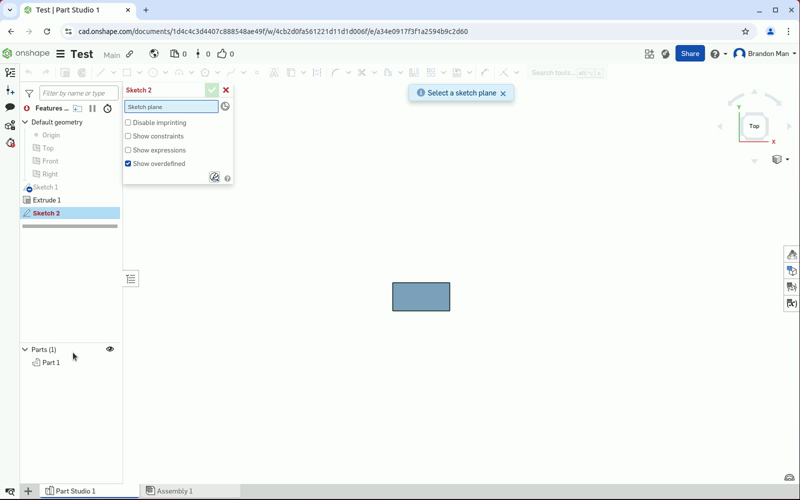
mouse_move(73, 150)
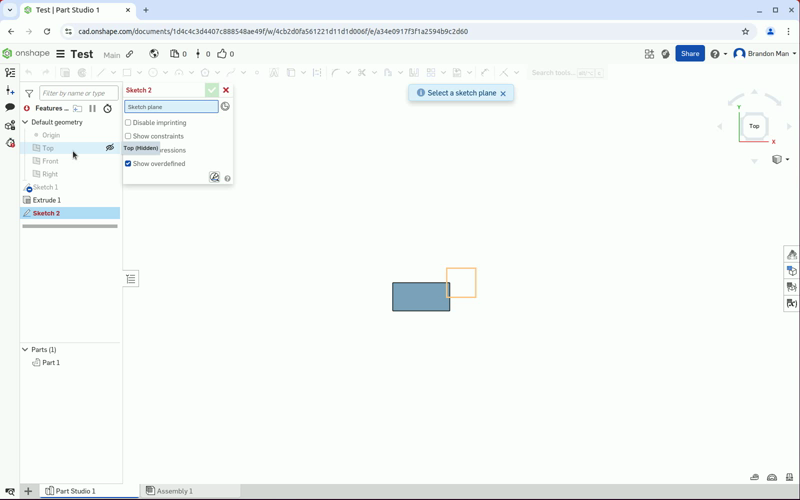
click(73, 150)
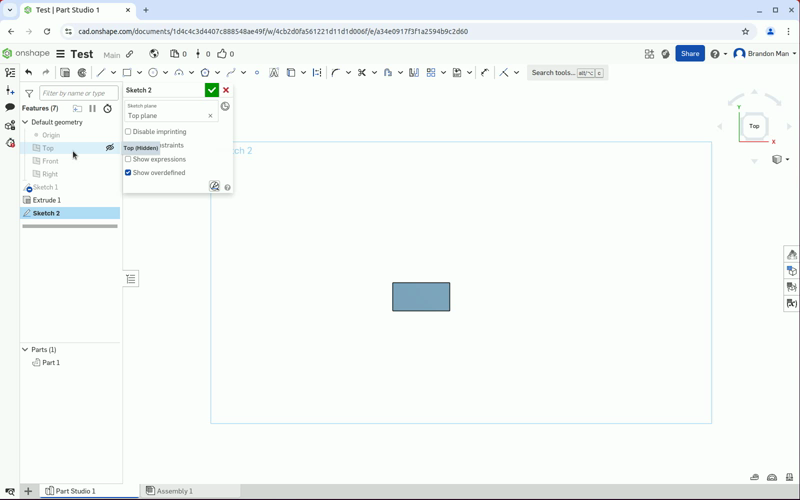
mouse_move(73, 352)
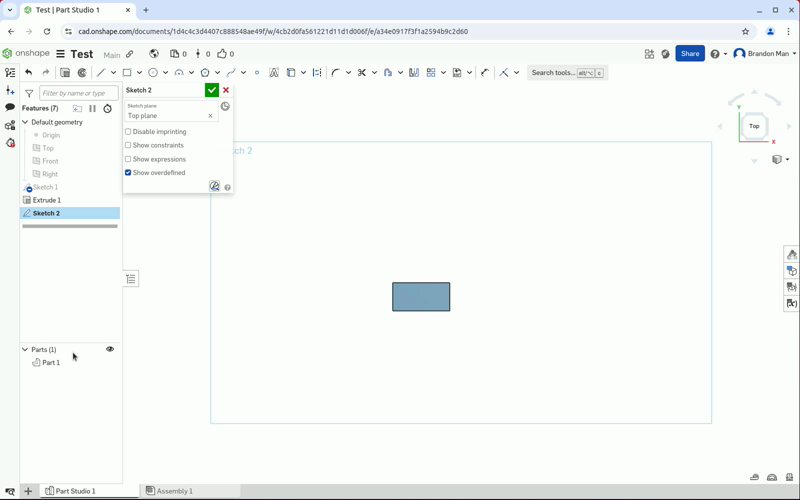
key(y)
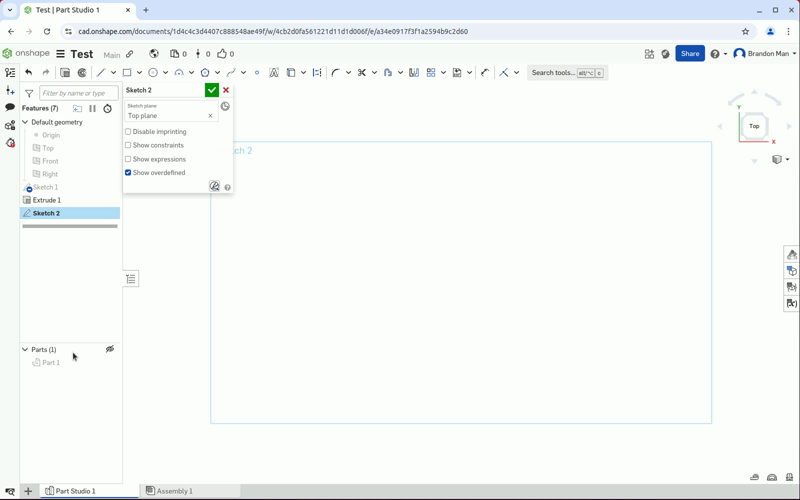
key(l)
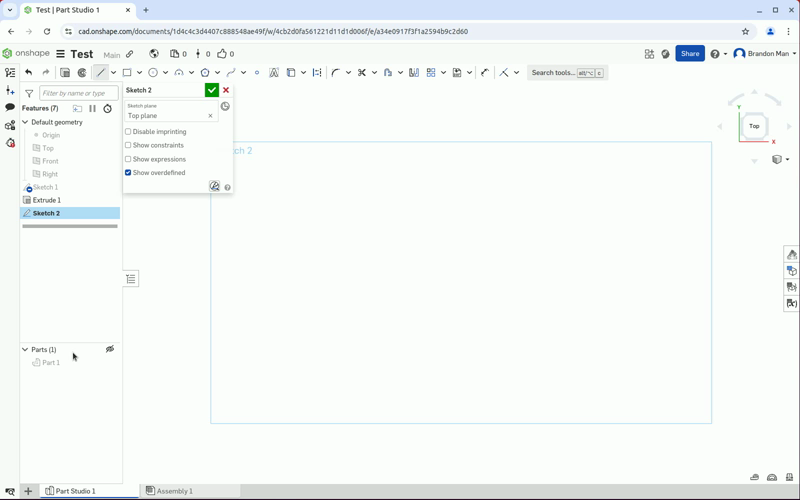
key_down(shift)
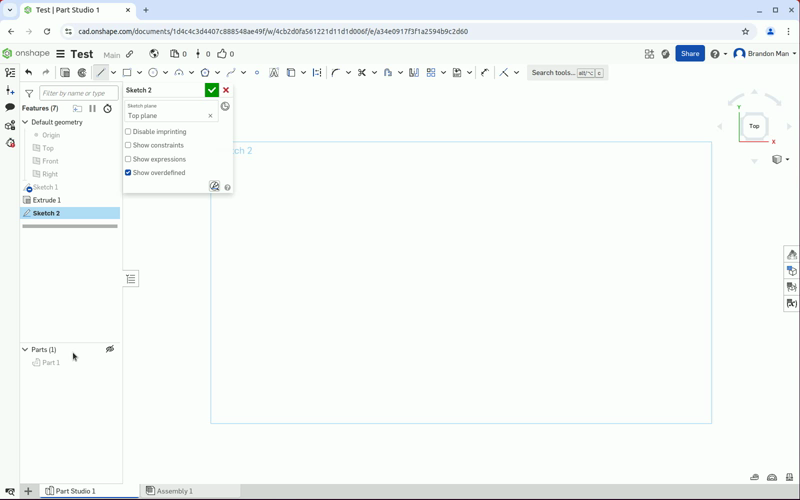
mouse_move(513, 224)
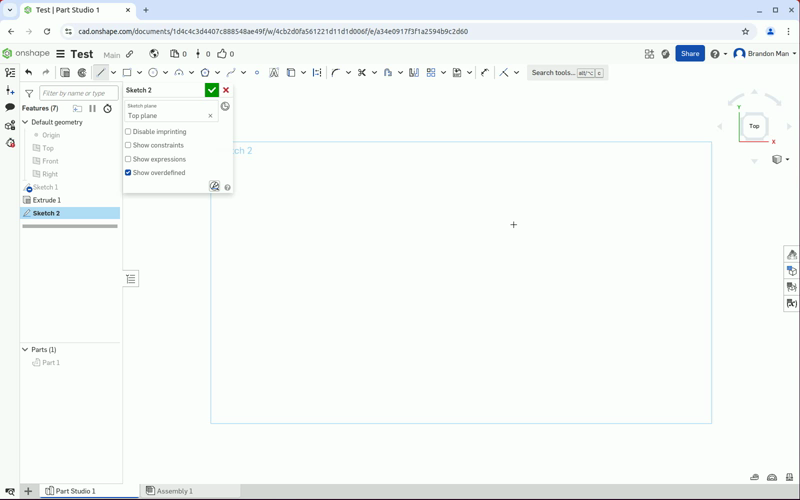
click(513, 224)
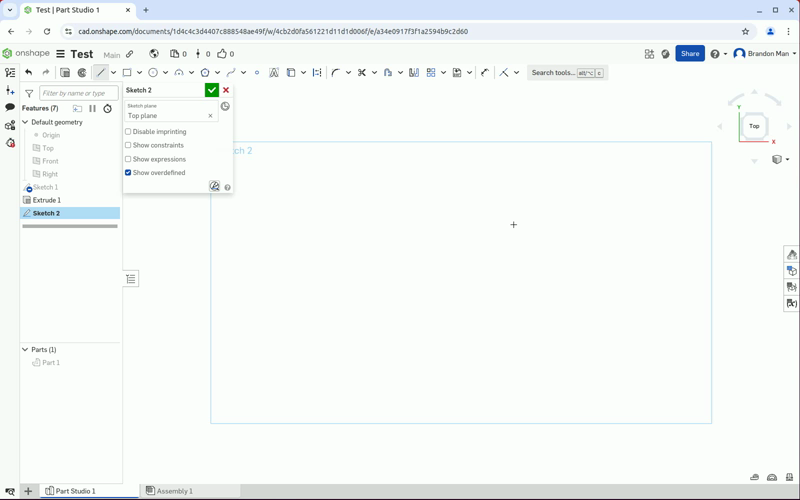
key_up(shift)
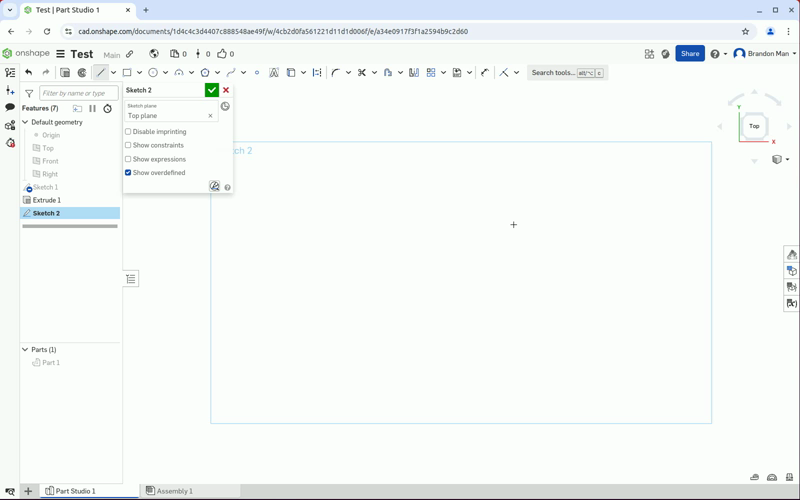
key_down(shift)
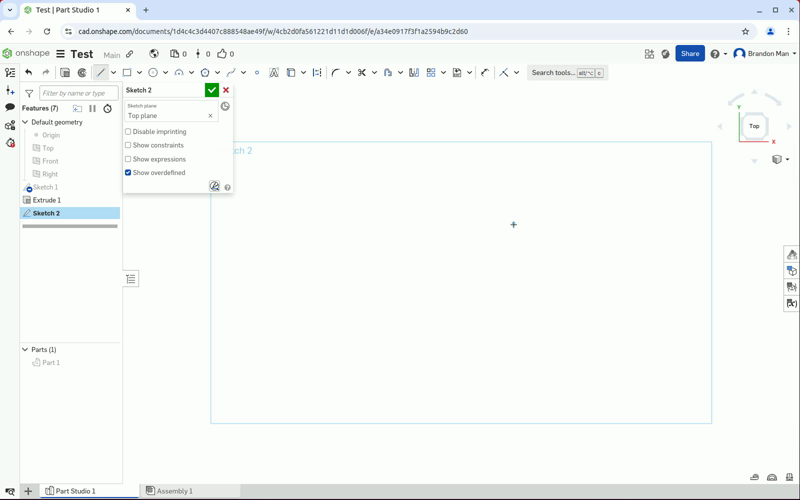
mouse_move(543, 224)
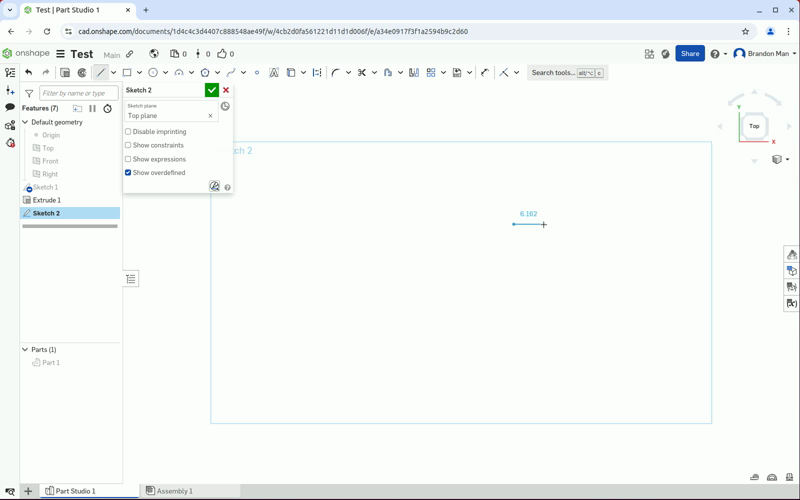
mouse_move(542, 224)
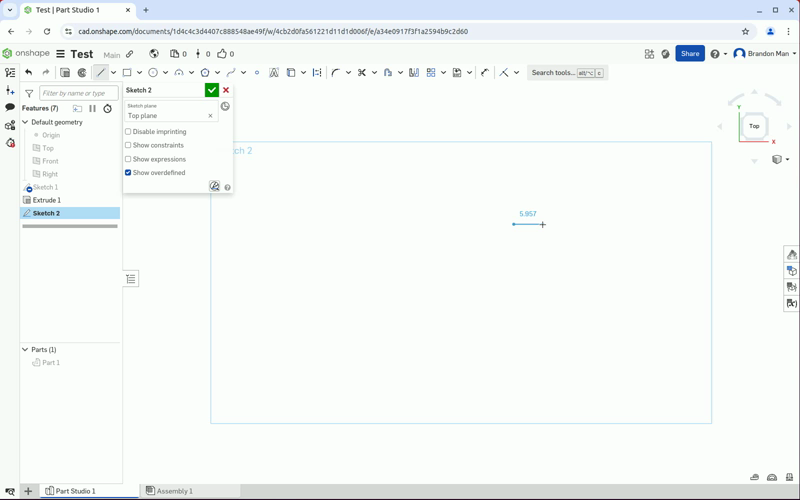
click(542, 224)
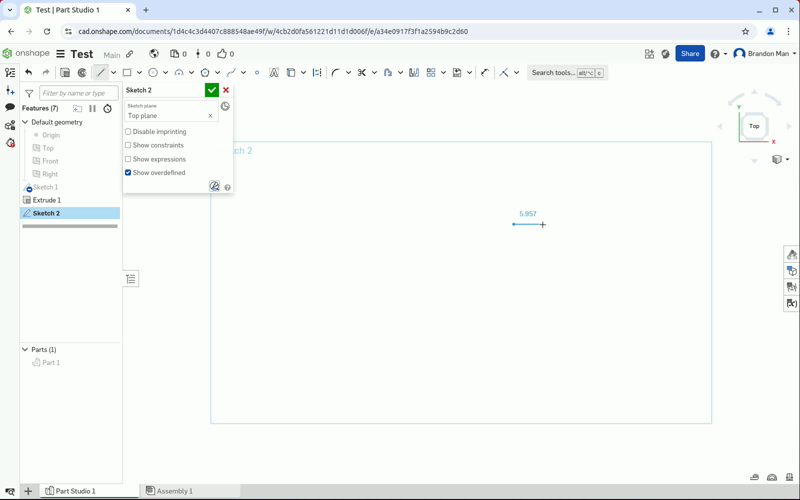
key_up(shift)
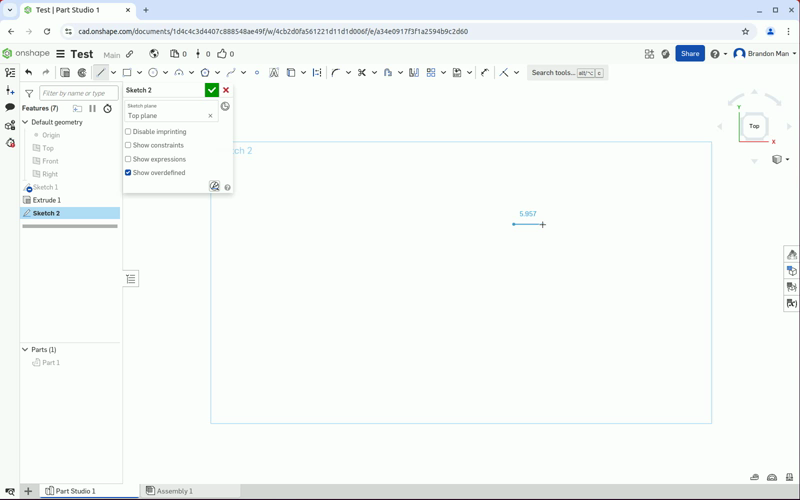
key_down(shift)
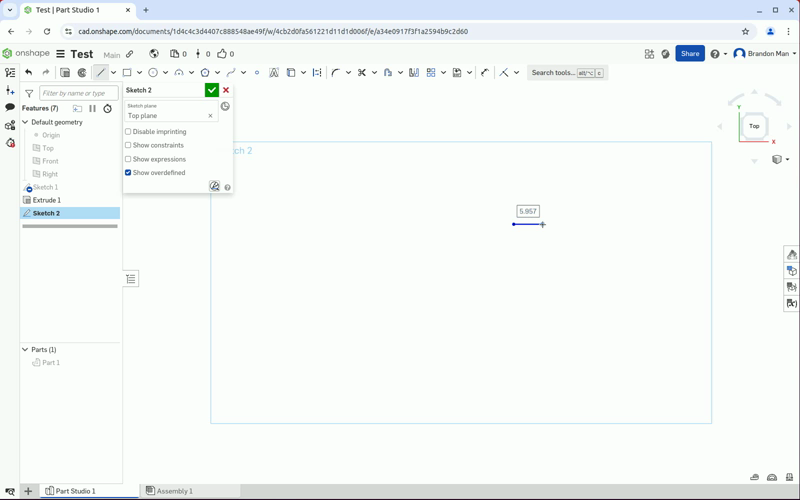
mouse_move(572, 224)
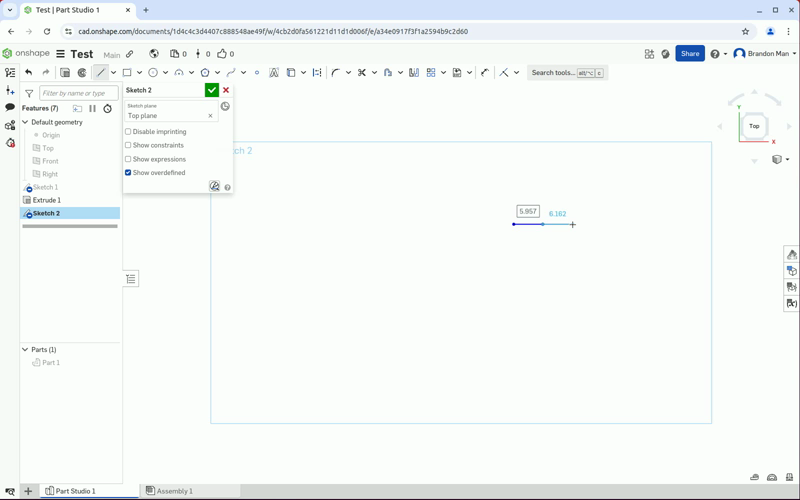
mouse_move(542, 195)
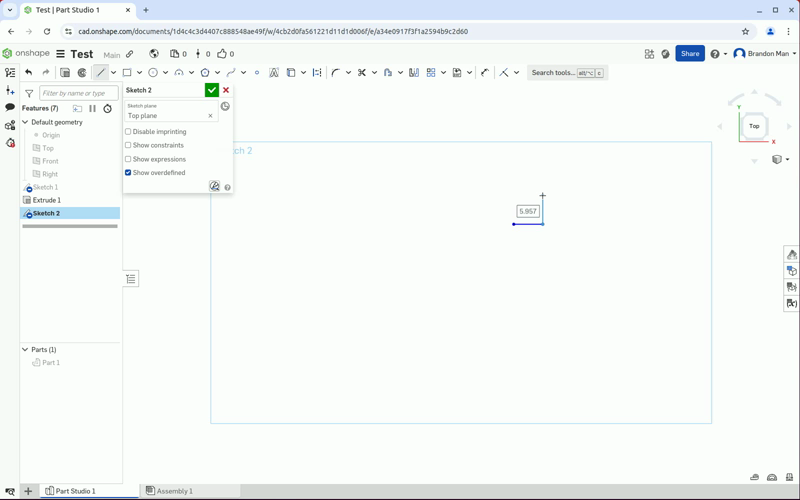
click(542, 195)
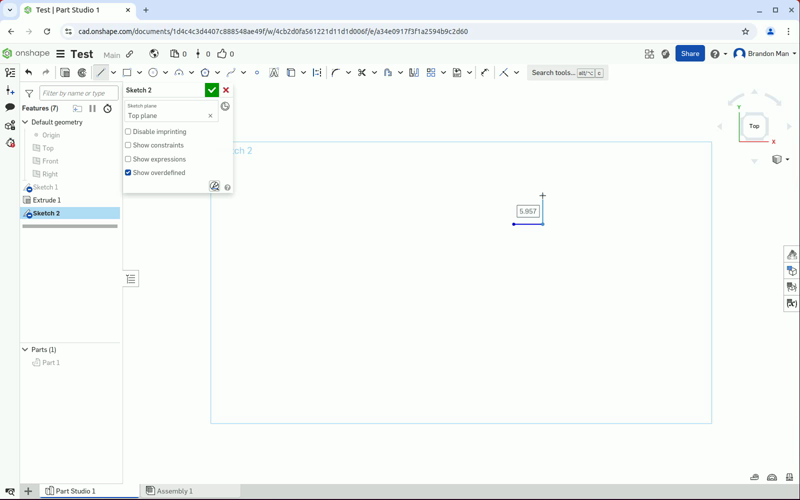
key_up(shift)
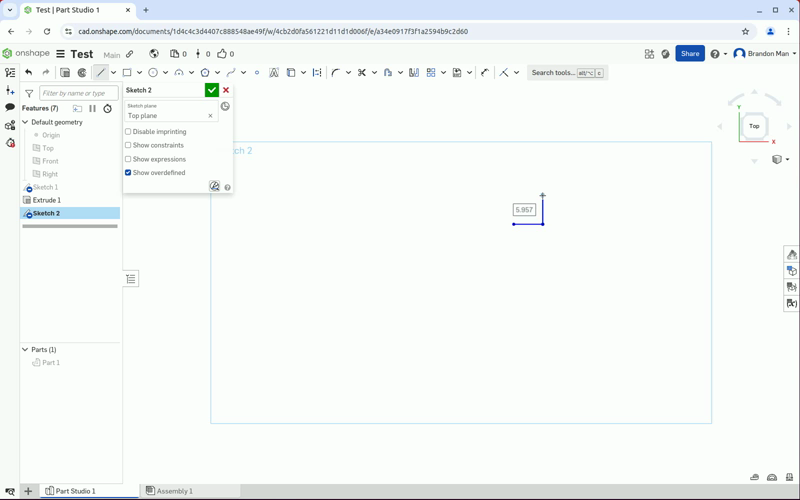
key_down(shift)
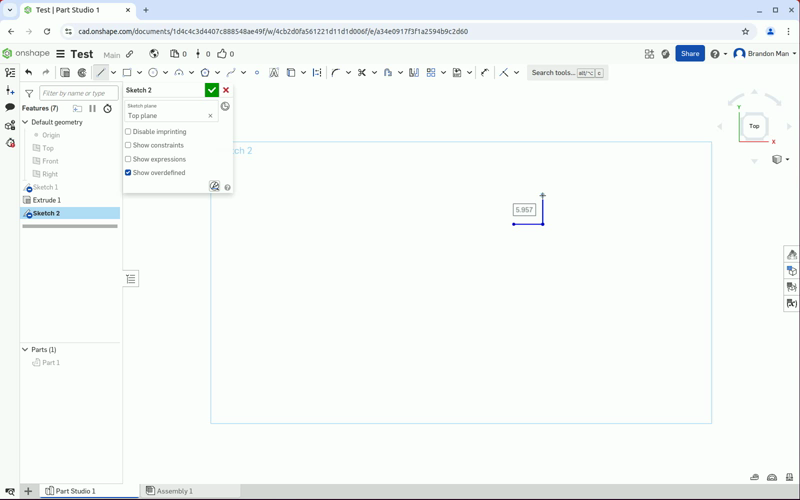
mouse_move(572, 195)
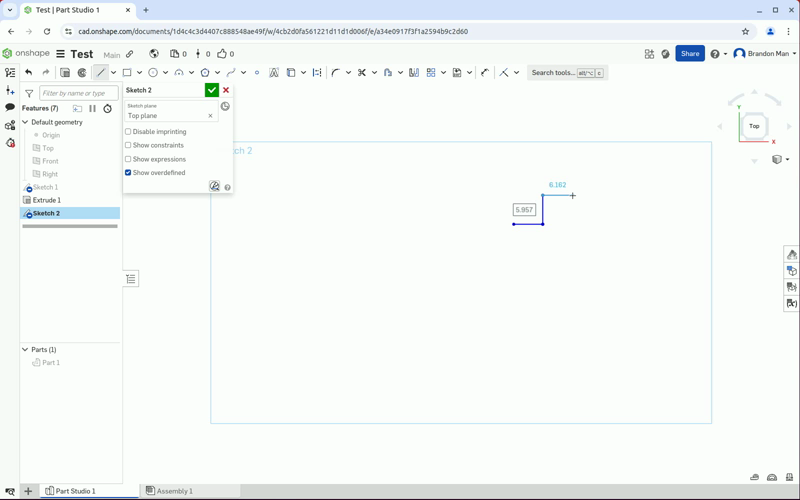
mouse_move(513, 195)
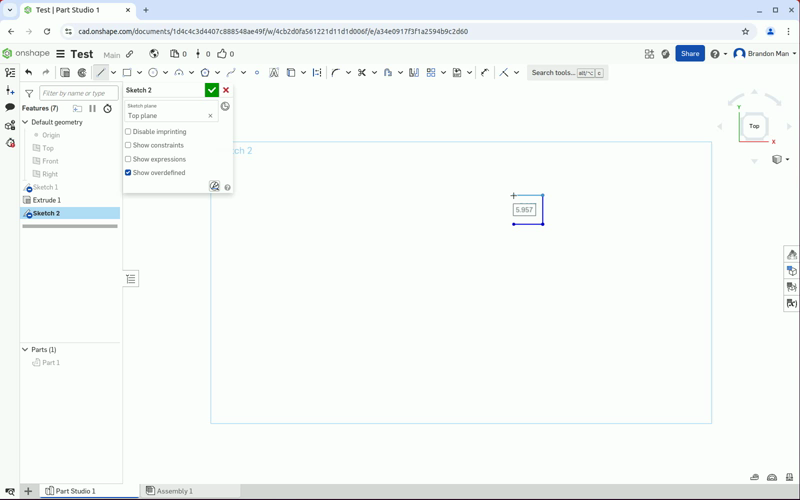
click(513, 195)
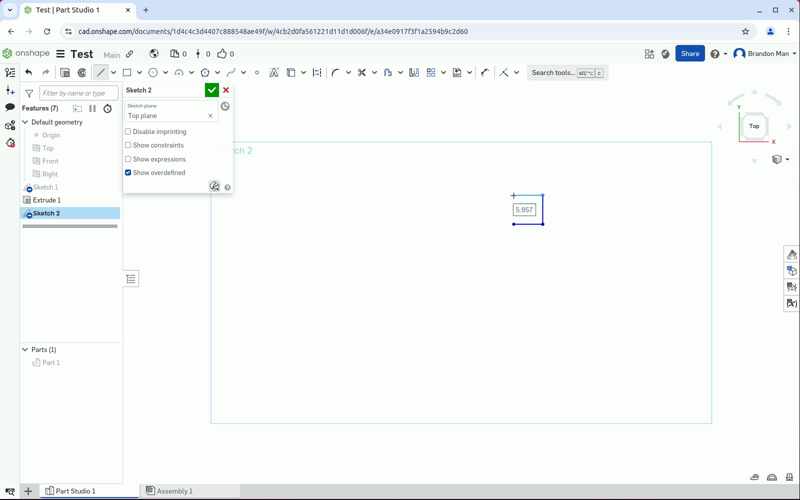
key_up(shift)
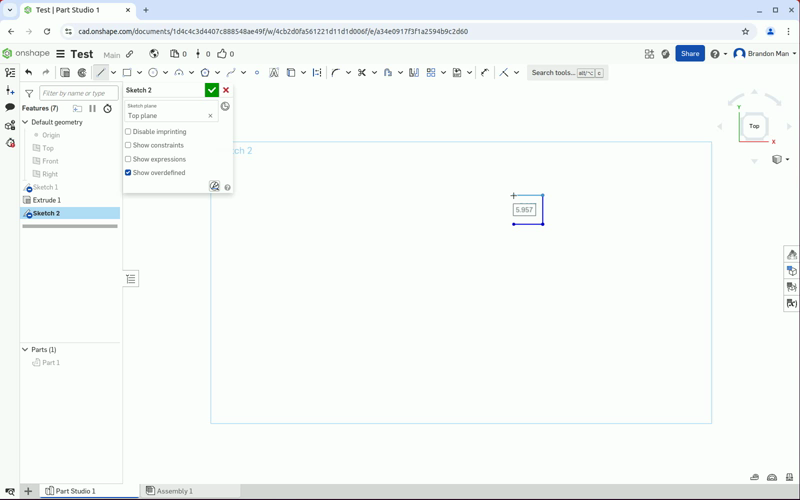
mouse_move(543, 195)
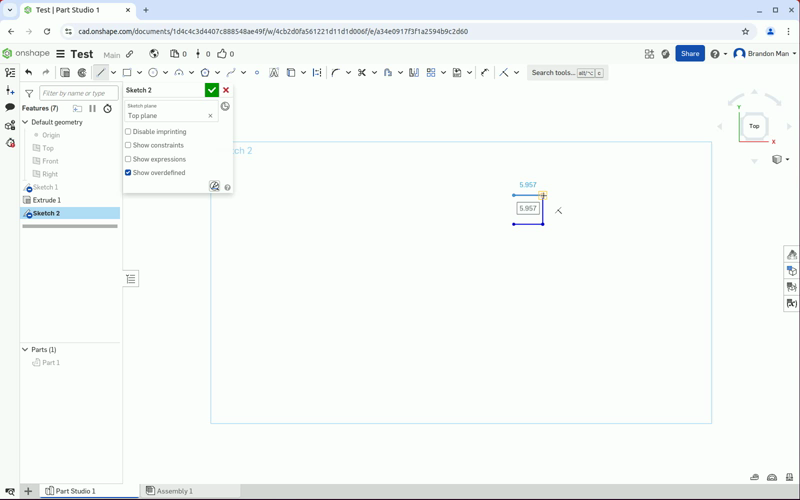
key_down(shift)
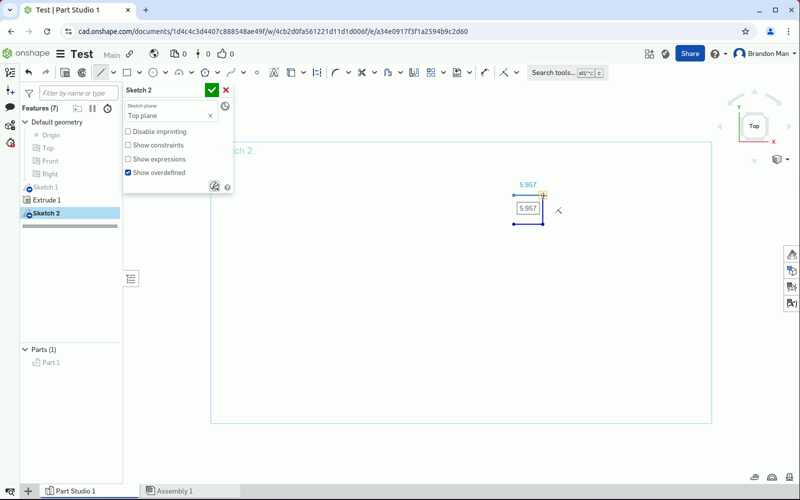
mouse_move(513, 224)
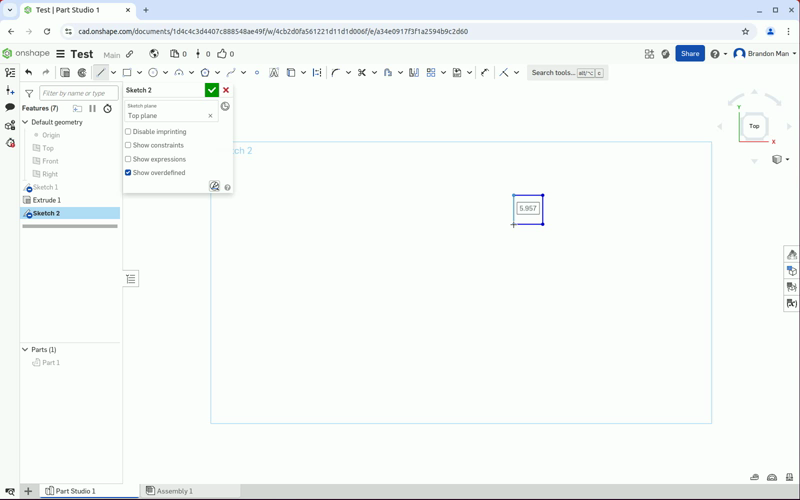
key_up(shift)
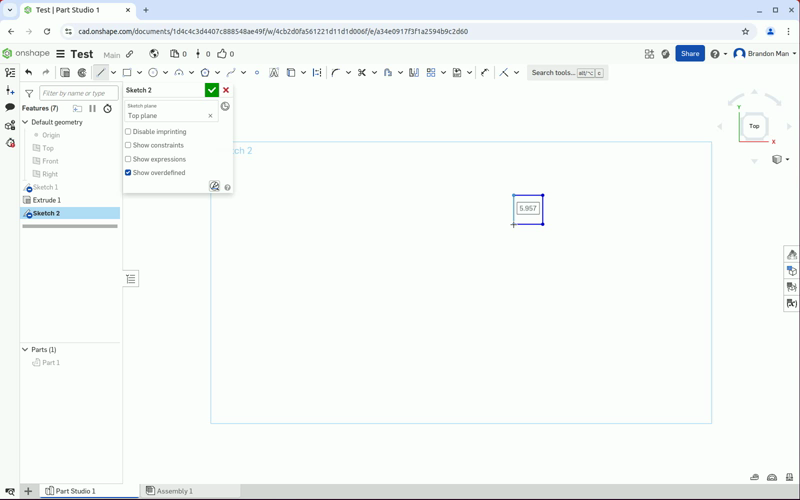
click(513, 224)
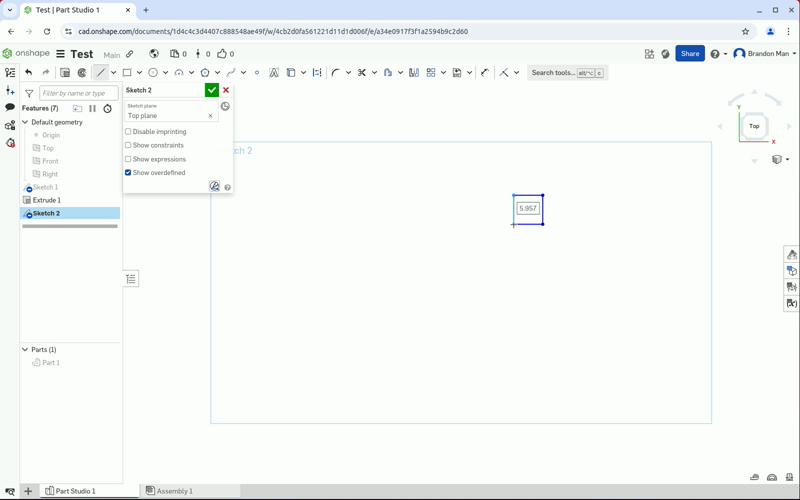
key(esc)
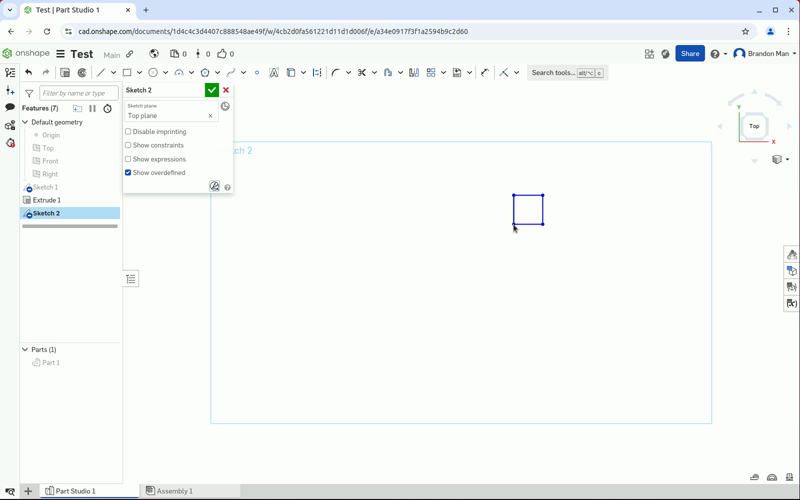
mouse_move(535, 221)
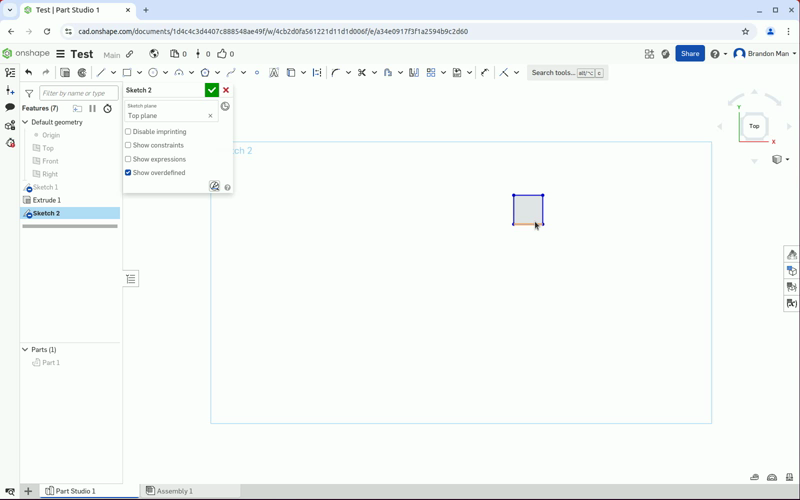
scroll(6)
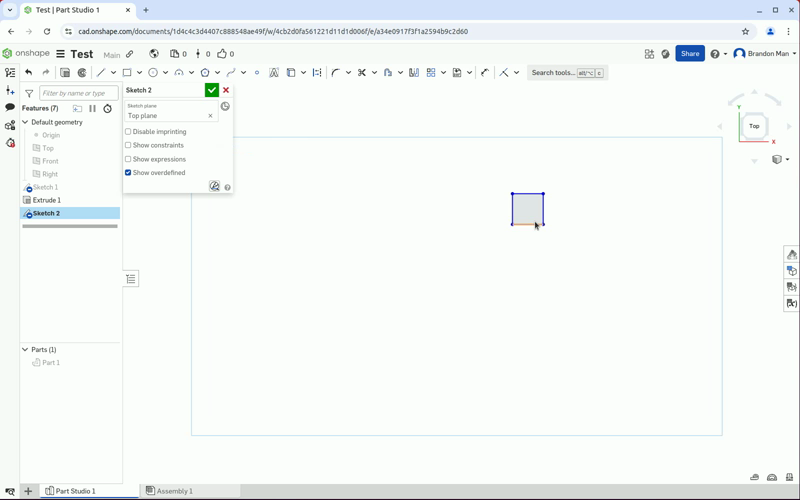
scroll(6)
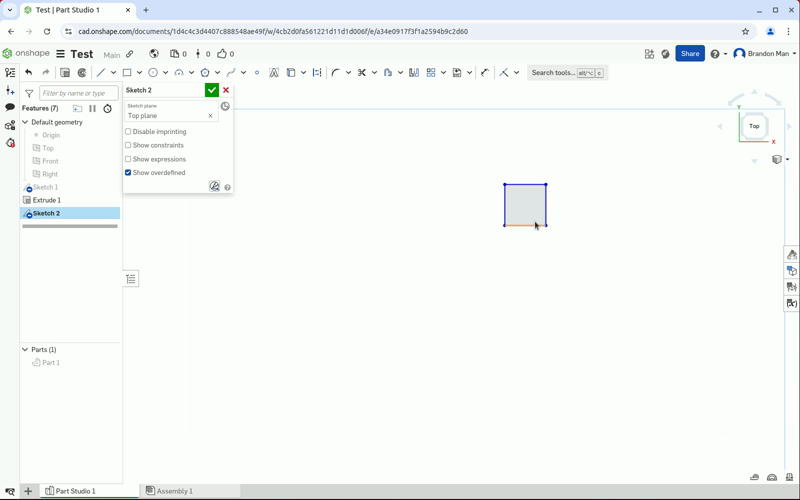
scroll(6)
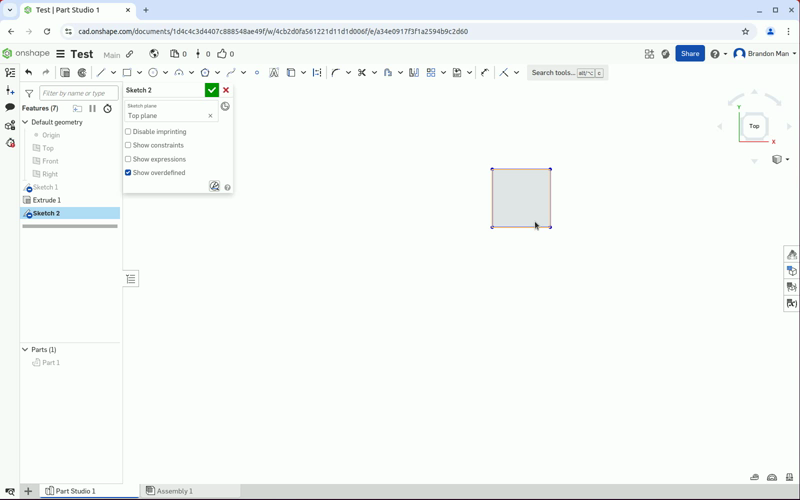
scroll(6)
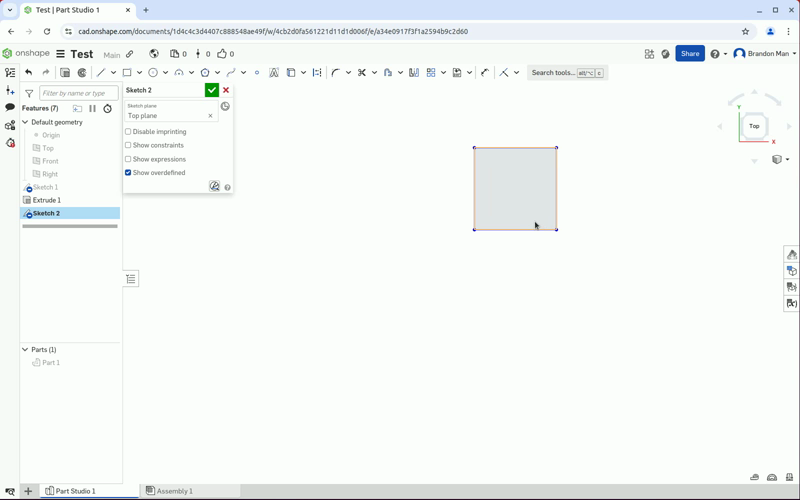
scroll(6)
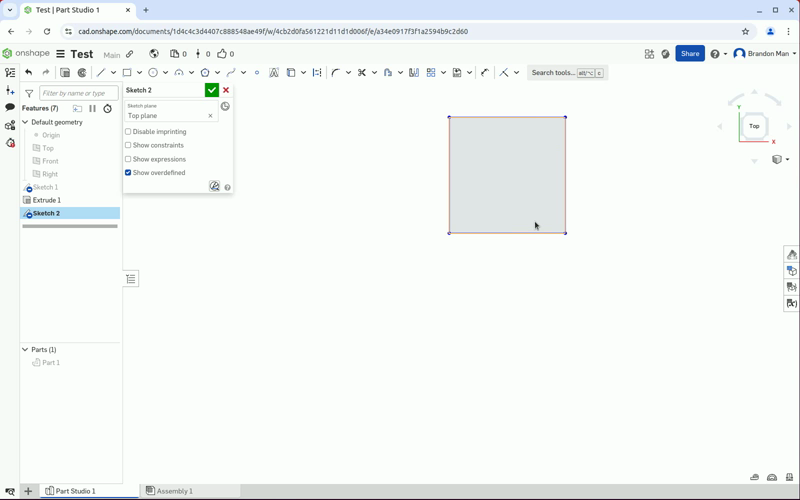
scroll(6)
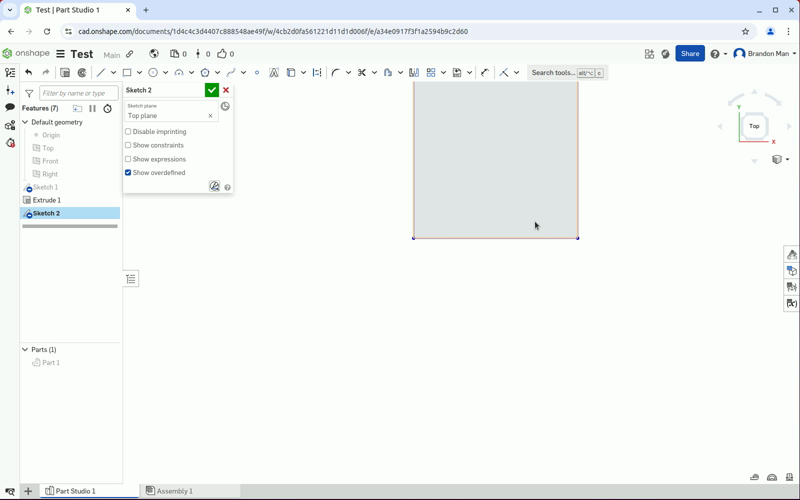
scroll(6)
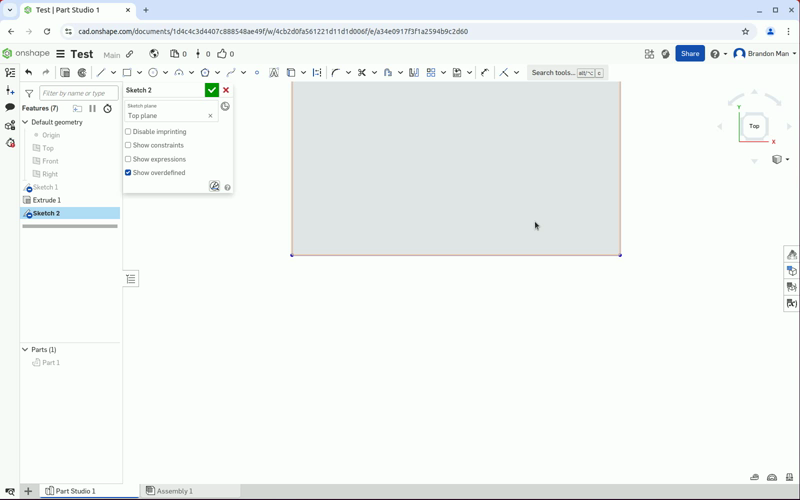
click(535, 221)
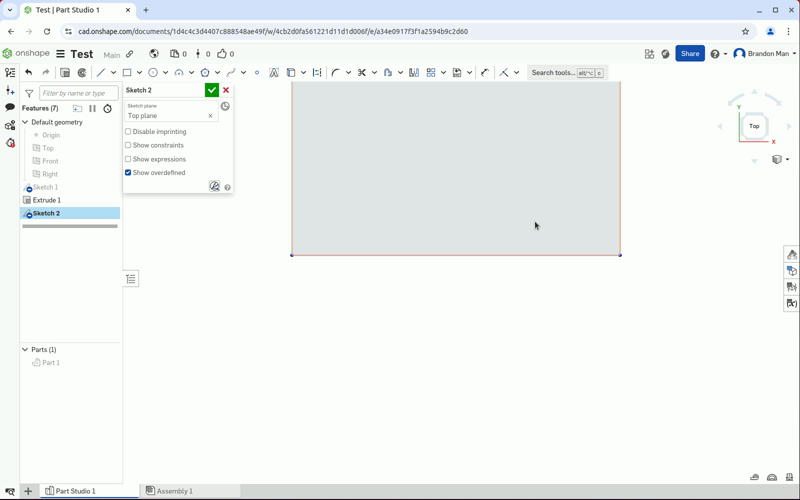
scroll(-6)
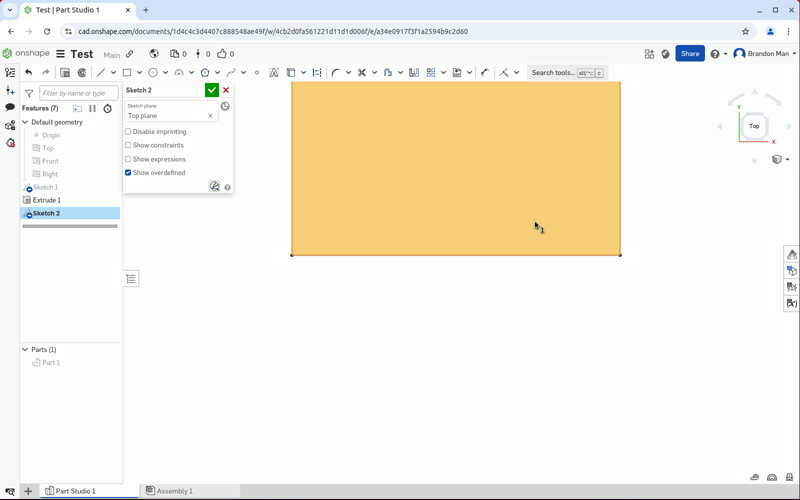
scroll(-6)
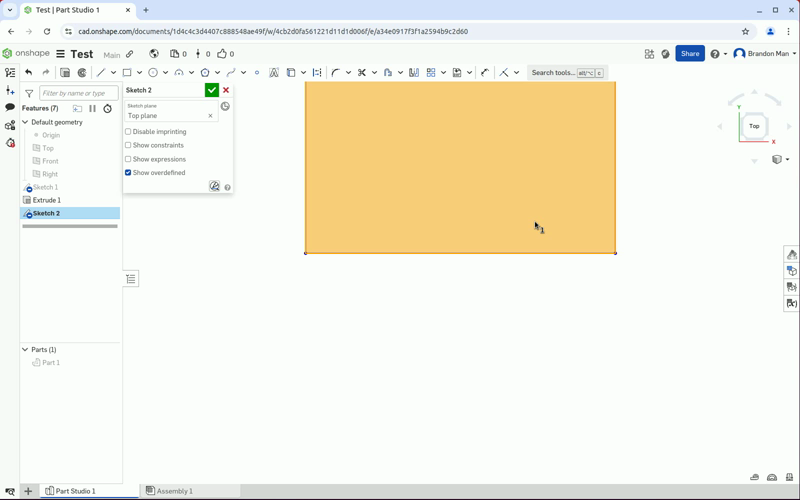
scroll(-6)
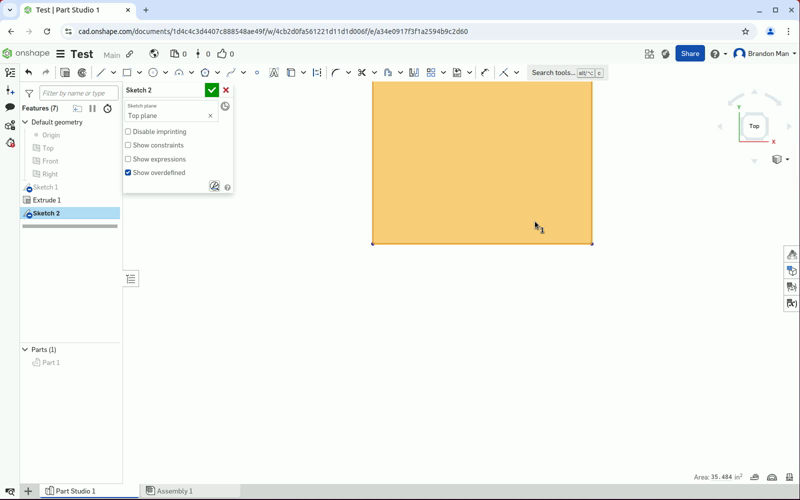
scroll(-6)
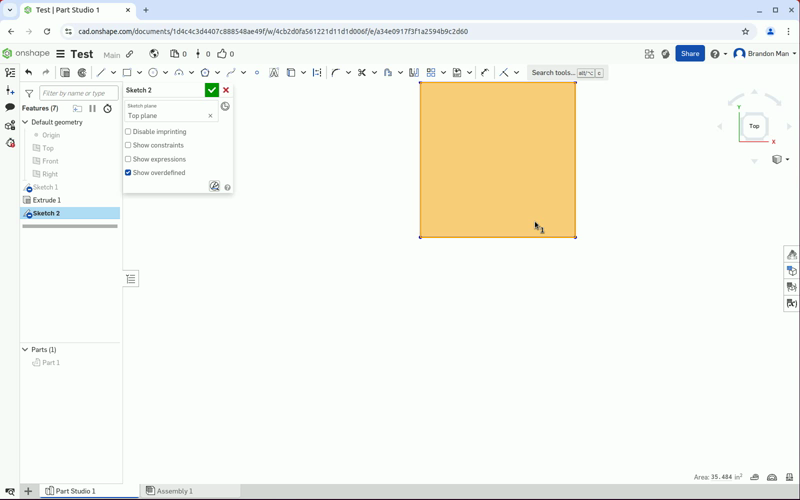
scroll(-6)
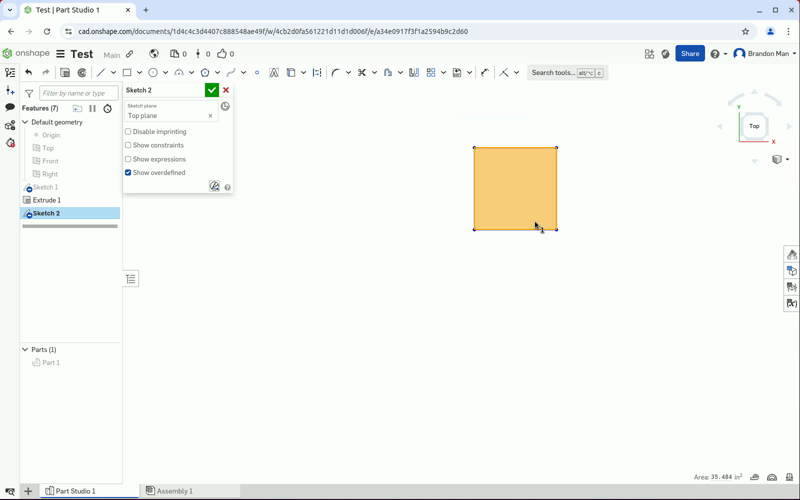
scroll(-6)
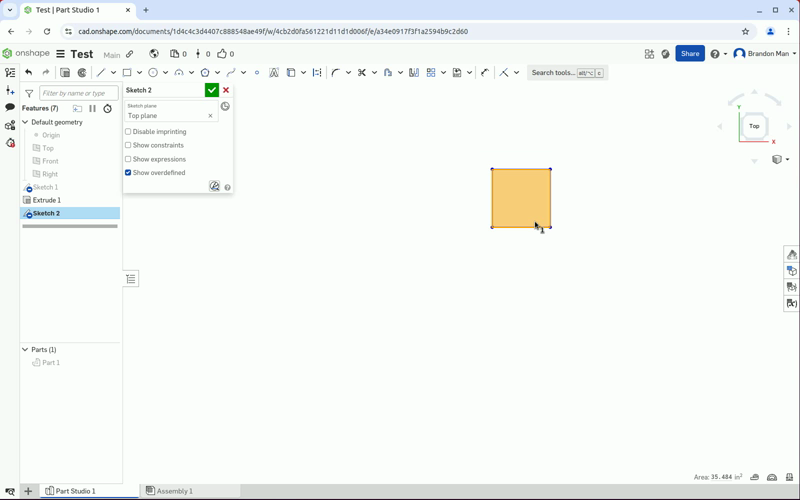
scroll(-6)
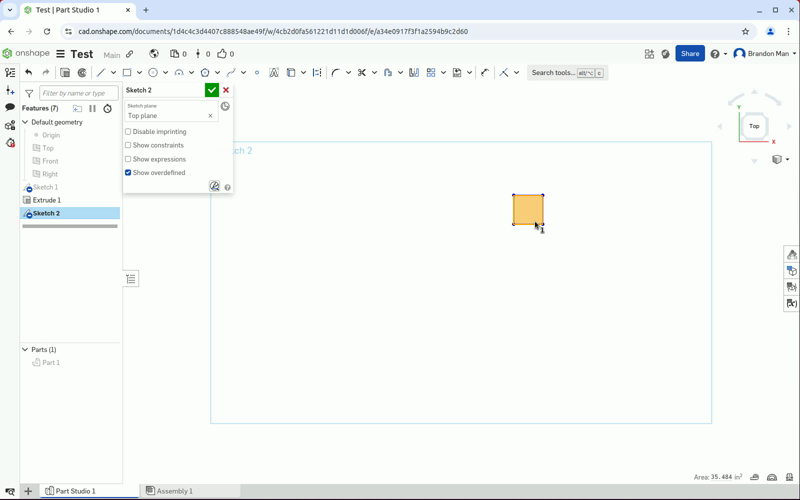
mouse_move(73, 352)
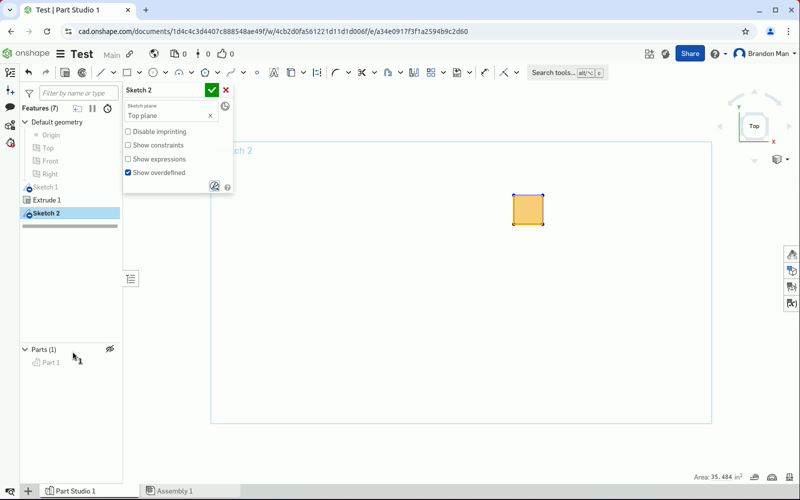
key(shift+y)
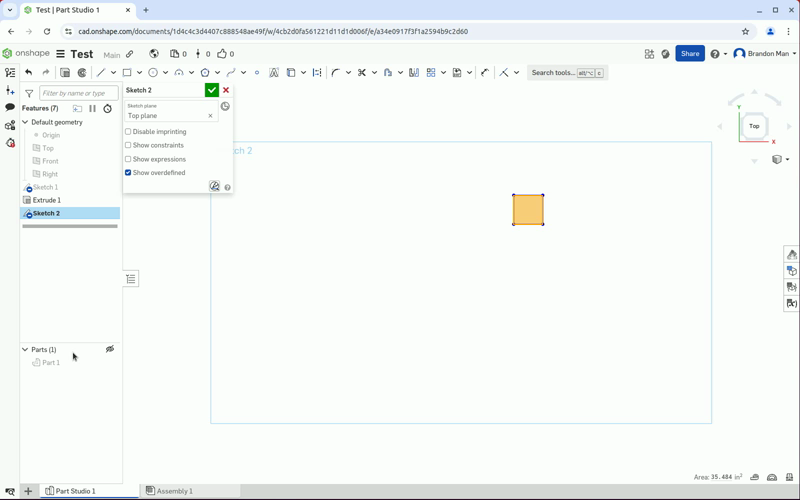
key(shift+e)
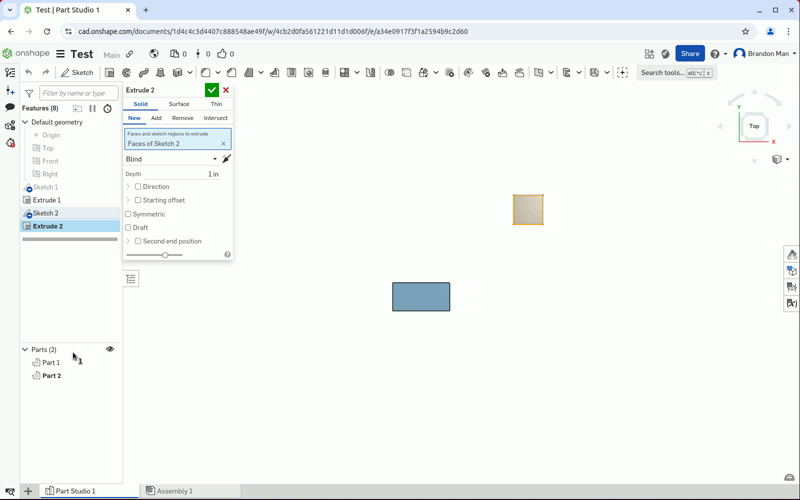
mouse_move(143, 106)
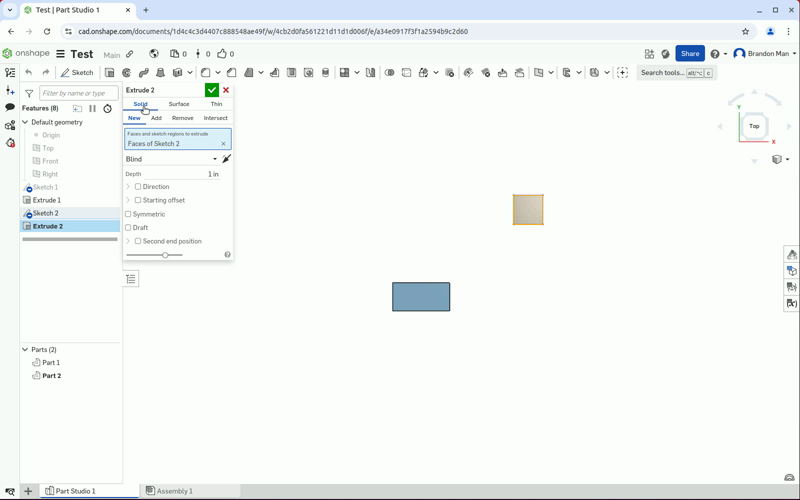
click(143, 106)
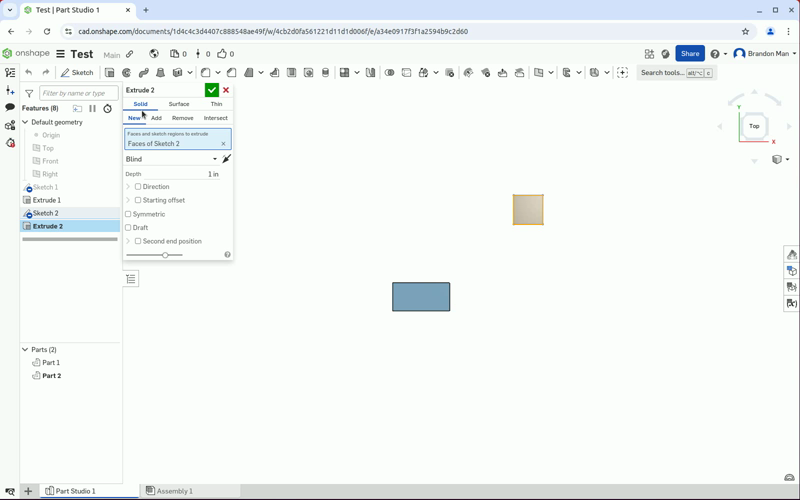
mouse_move(137, 120)
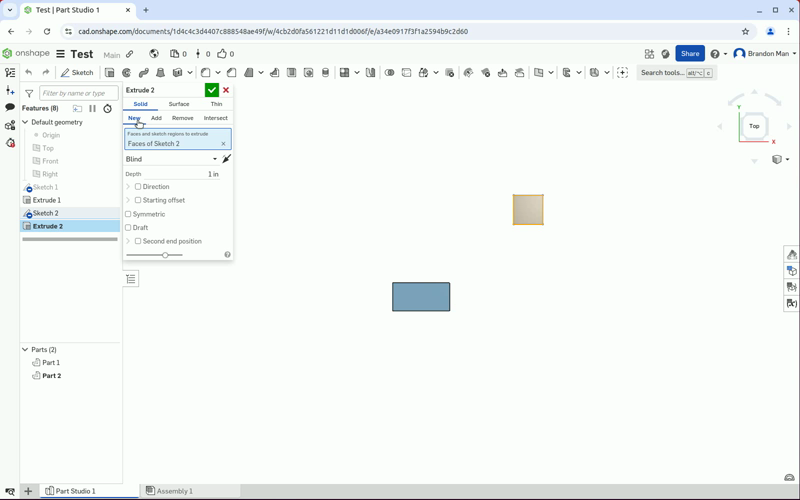
click(137, 120)
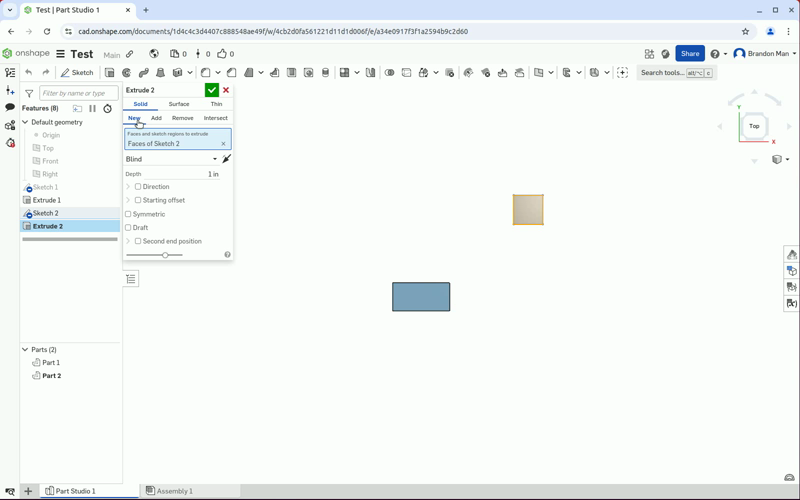
key(tab, 4)
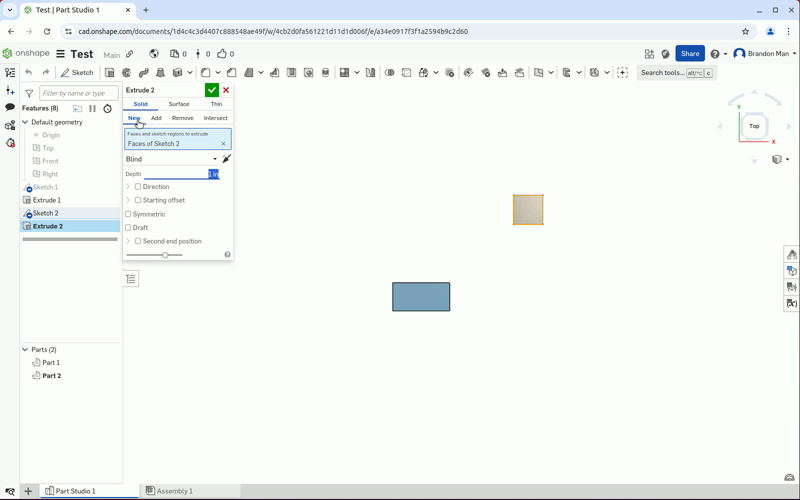
text(23.108)
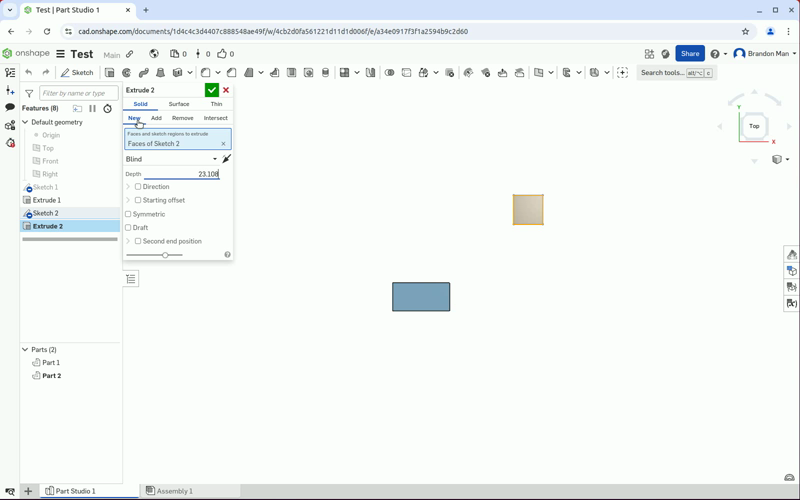
key(enter)
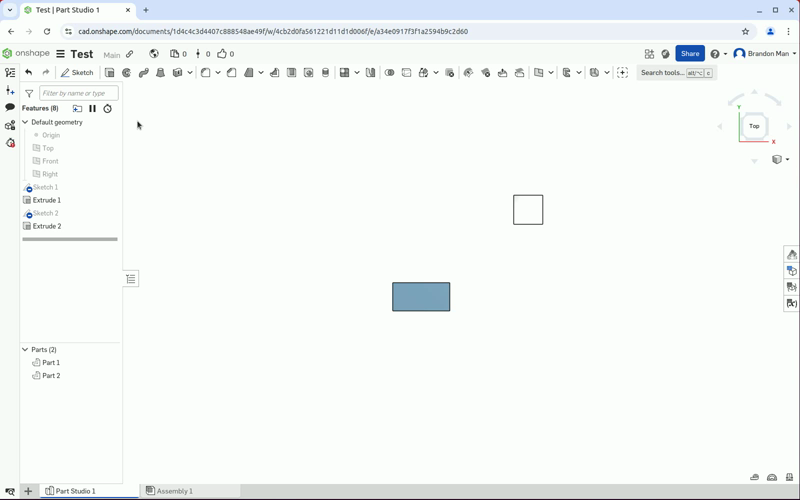
key(shift+h)
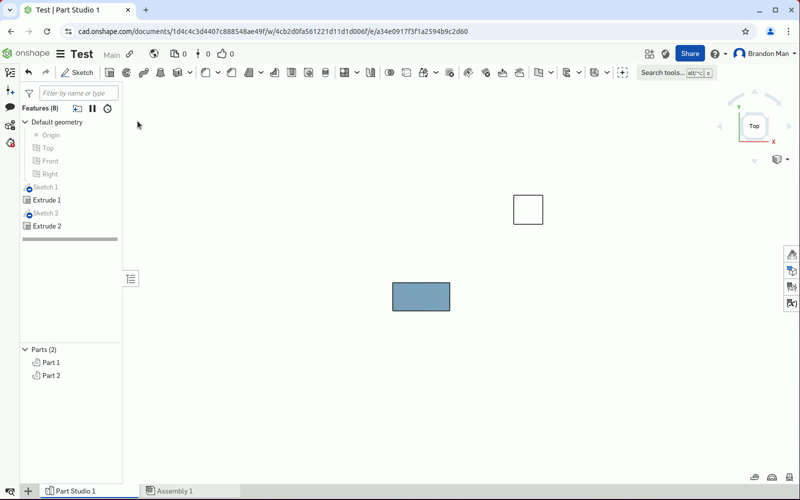
key(shift+h)
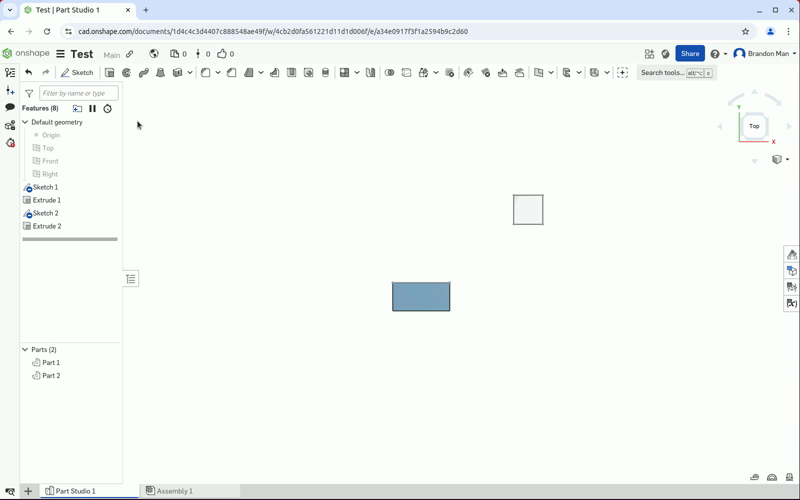
key(shift+7)
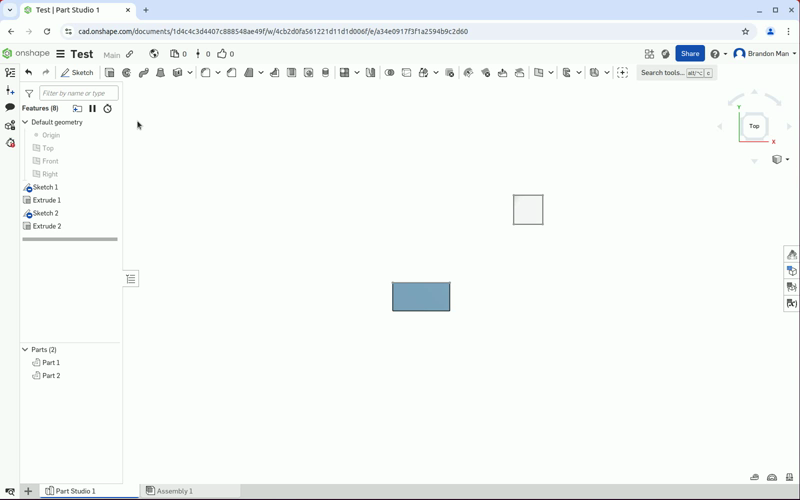
key(up, 3)
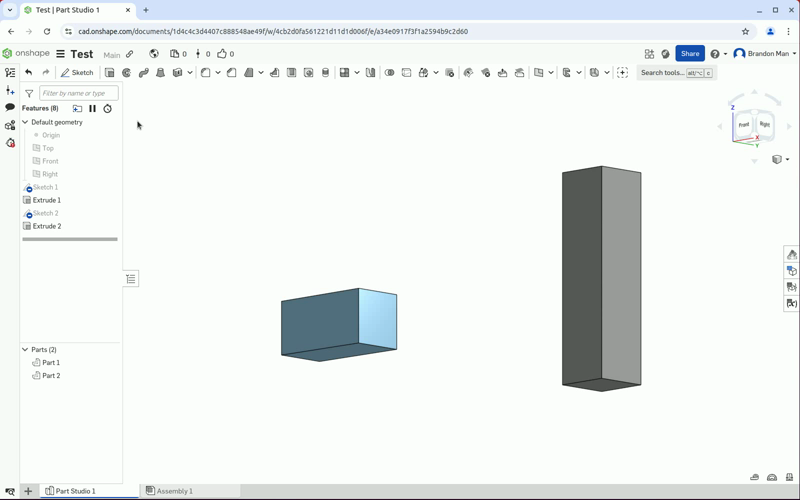
key(left, 3)
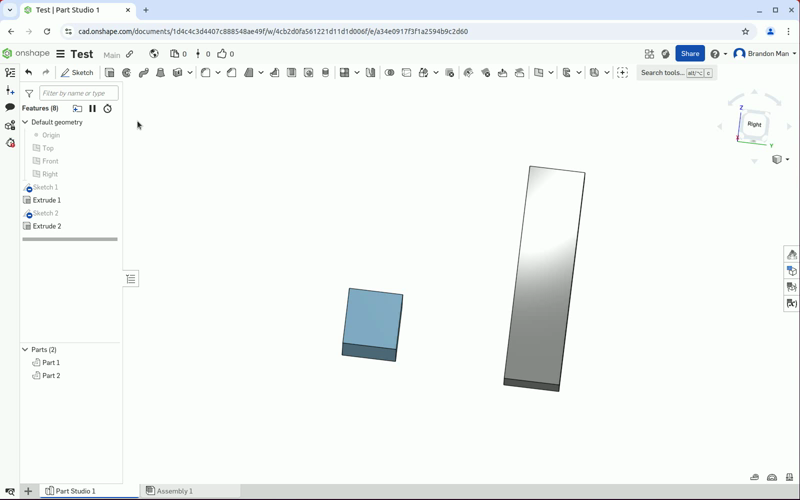
key(right, 3)
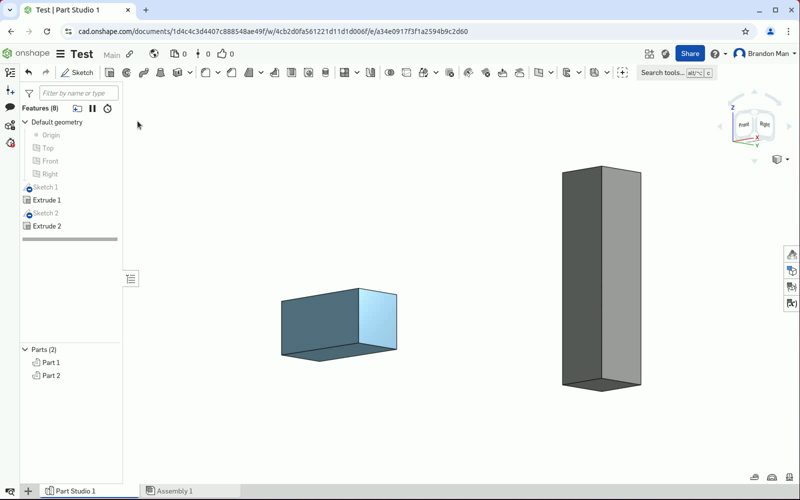
key(down, 3)
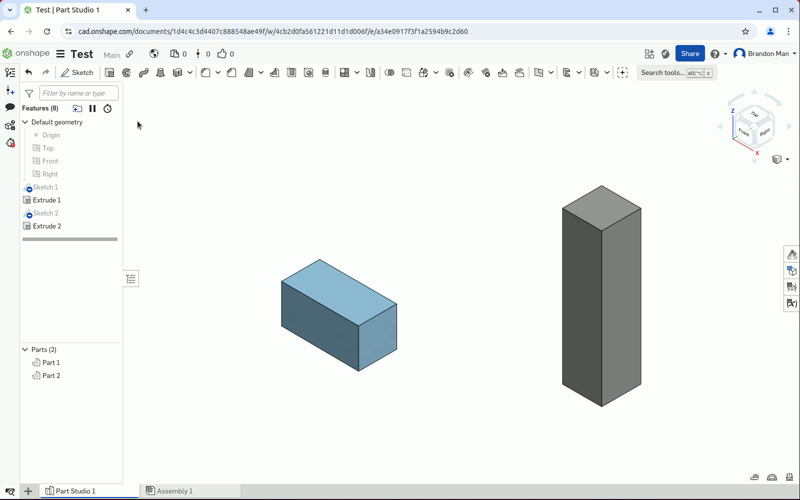
mouse_move(73, 189)
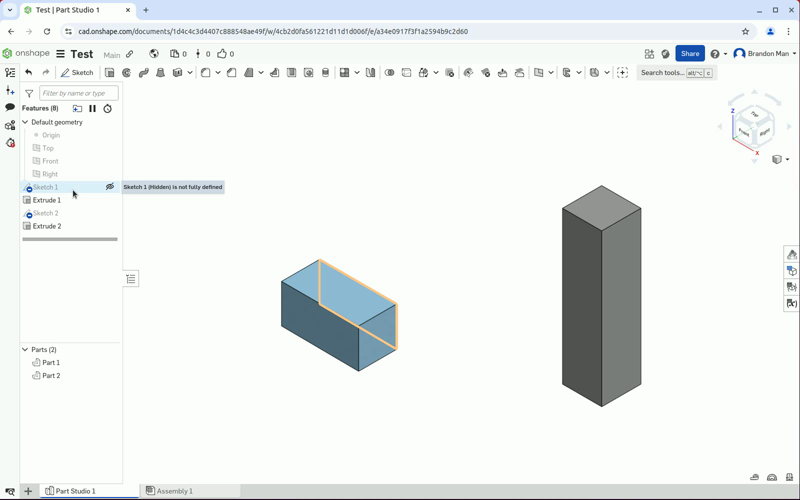
click(73, 189)